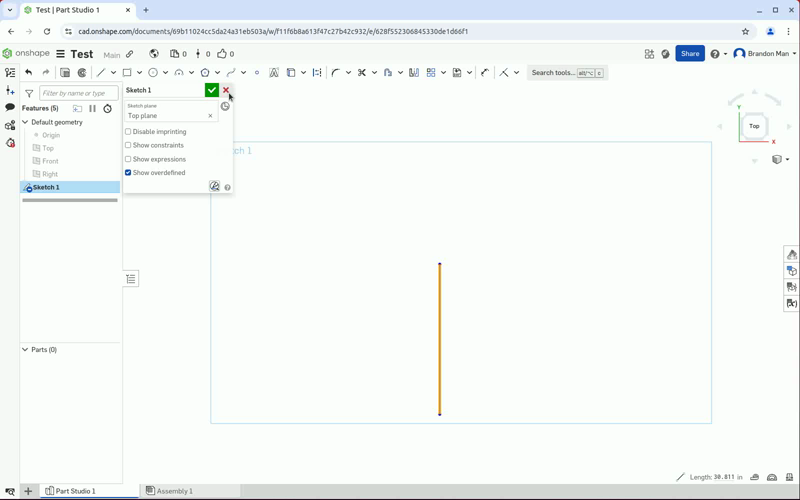
key(shift+h)
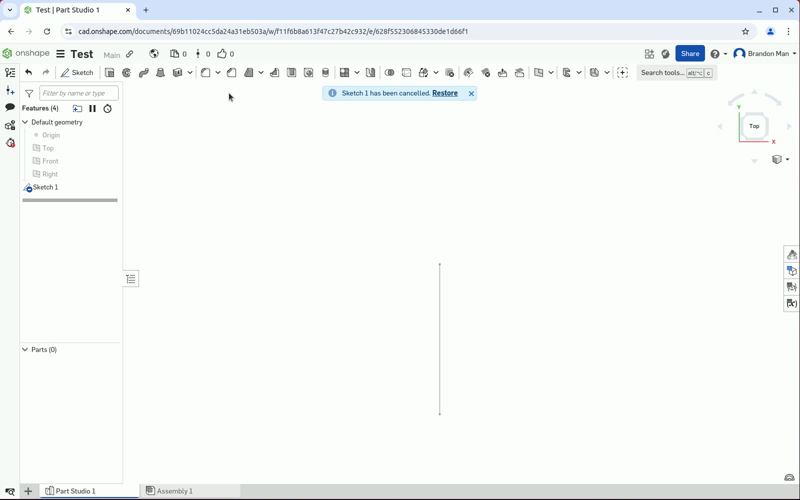
mouse_move(73, 352)
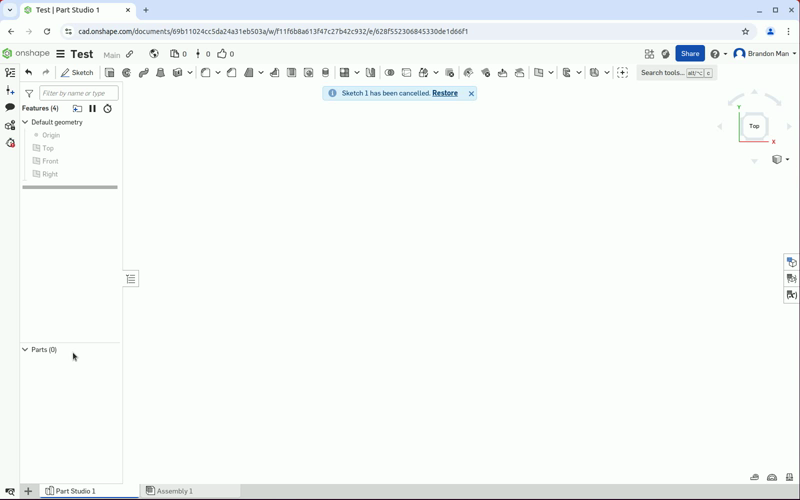
key(y)
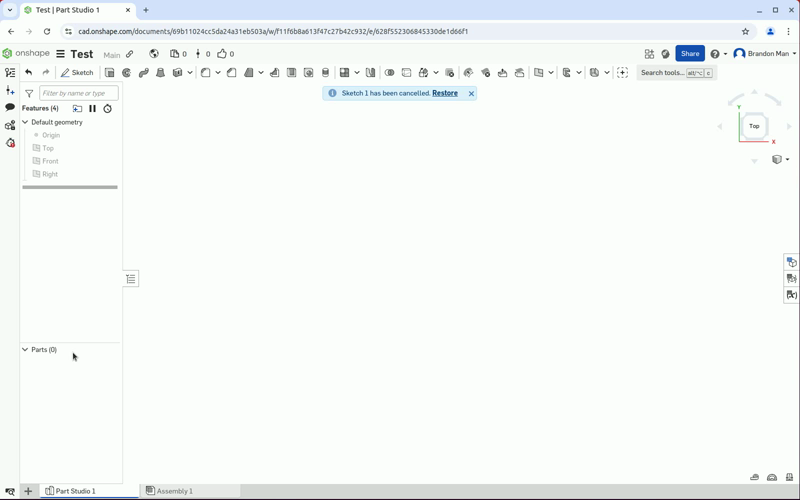
key(shift+p)
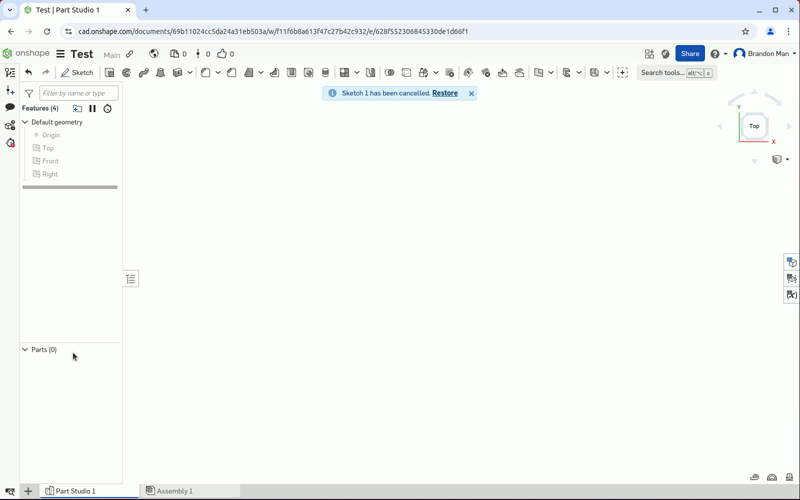
key(space)
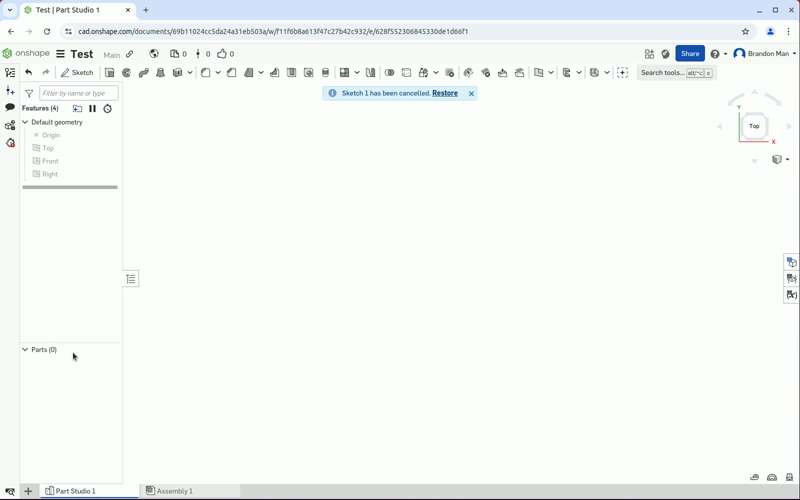
key_down(shift)
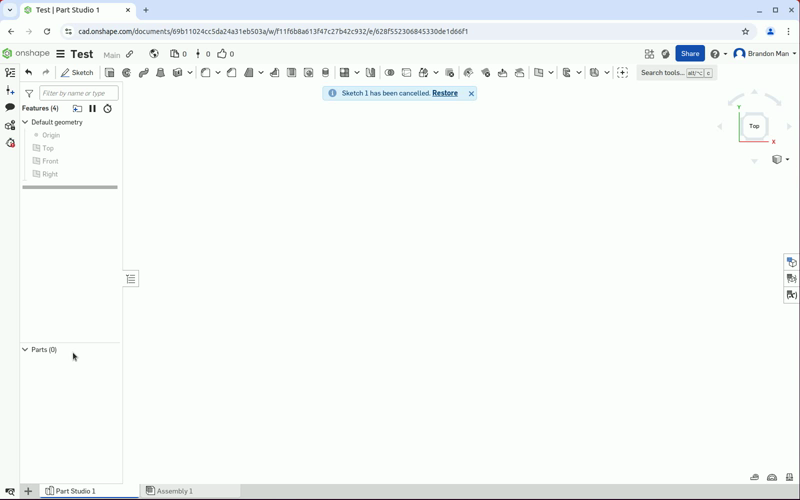
key(up)
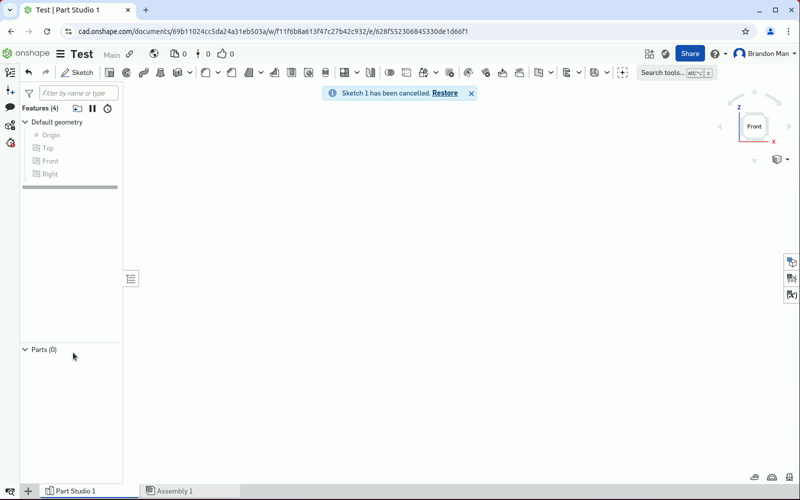
key_up(shift)
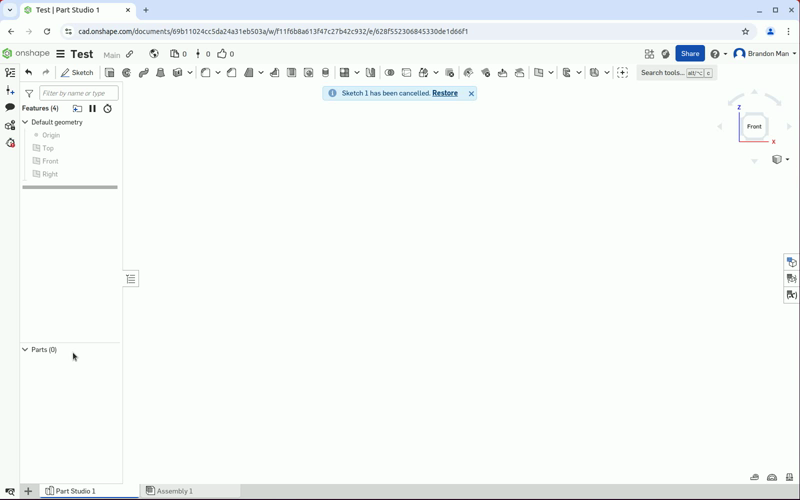
mouse_move(73, 352)
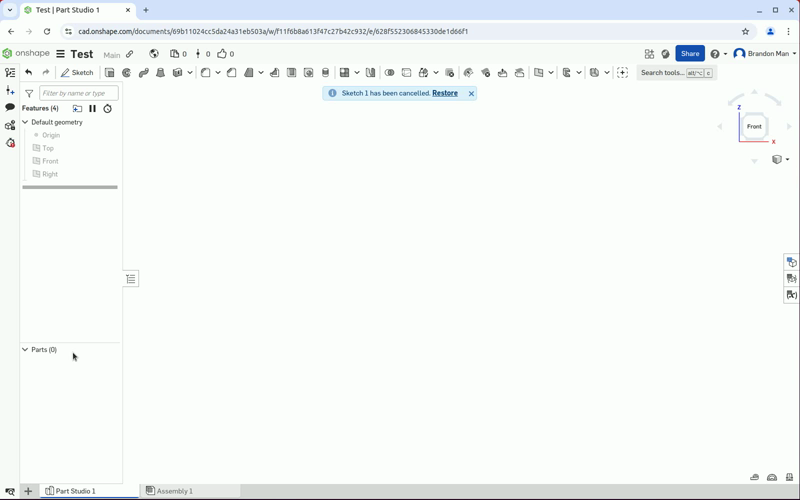
key(shift+y)
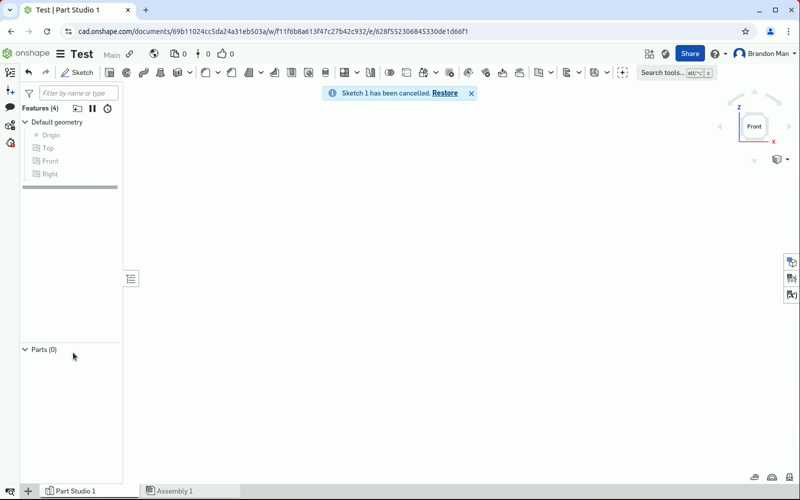
key(shift+s)
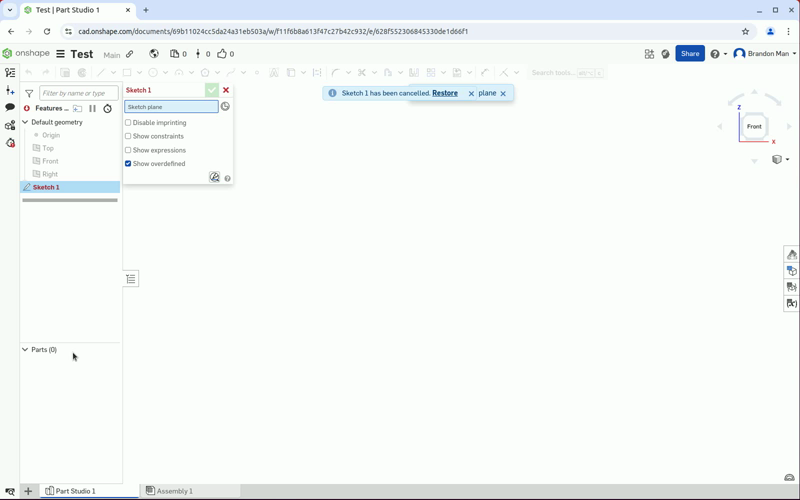
mouse_move(73, 163)
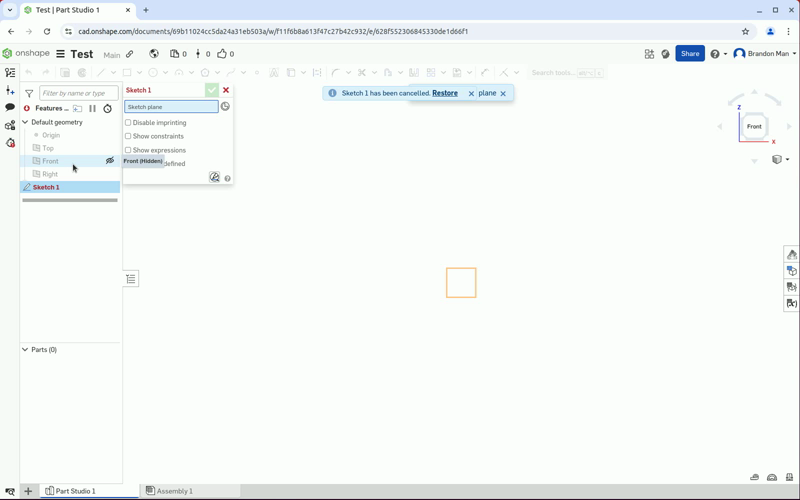
click(73, 163)
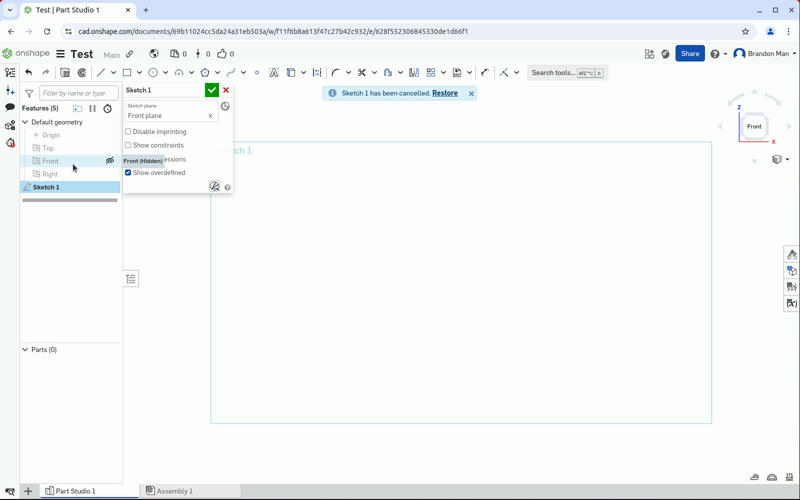
mouse_move(73, 352)
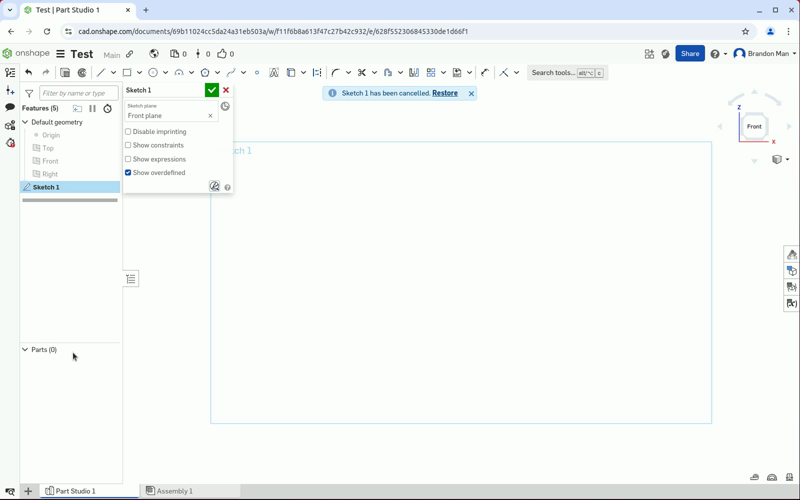
key(y)
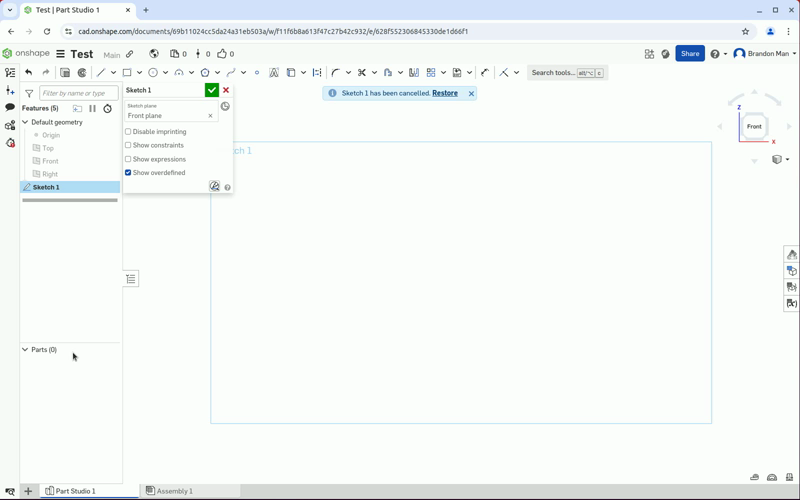
key(l)
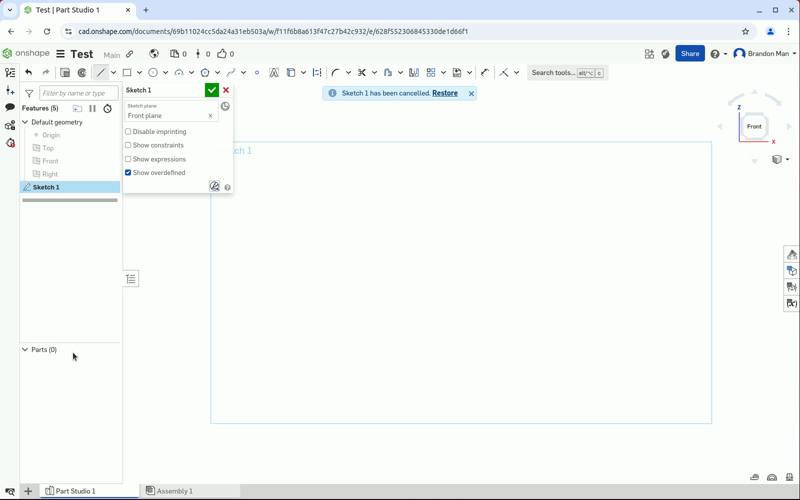
key_down(shift)
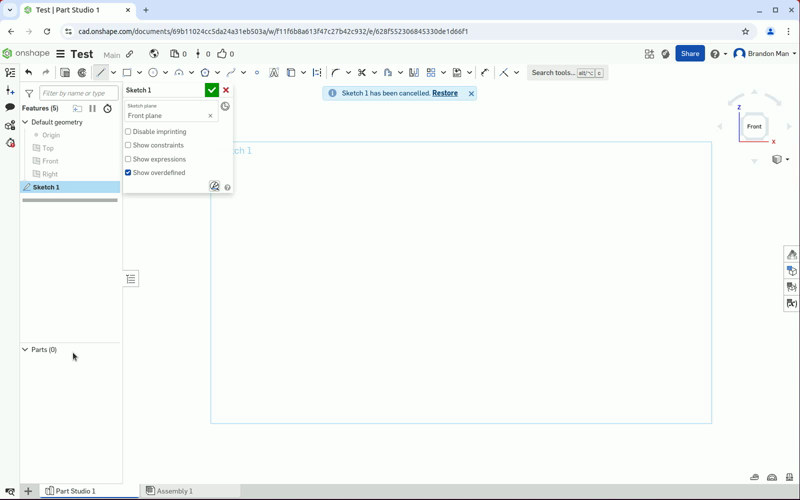
mouse_move(499, 395)
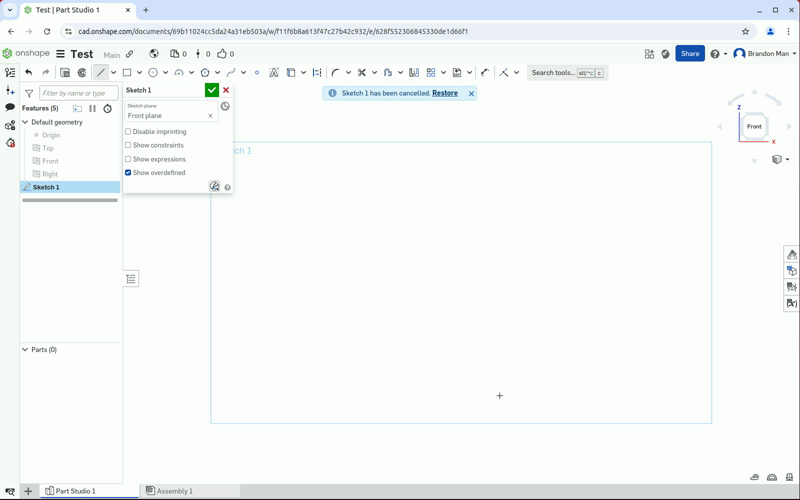
click(499, 395)
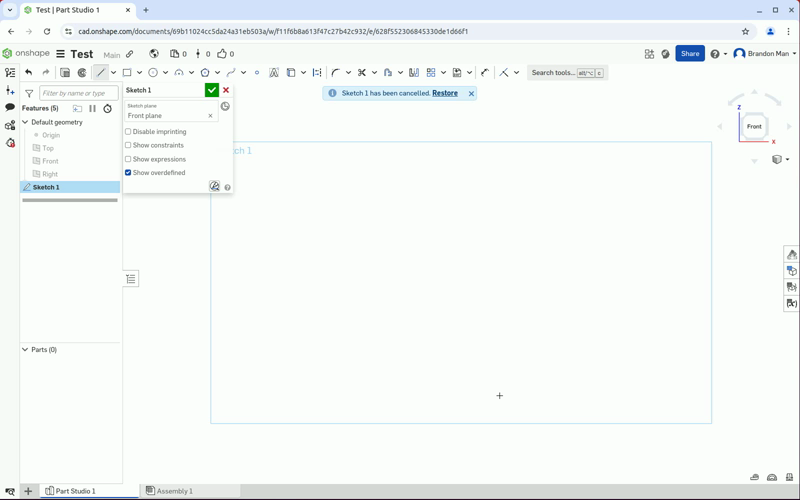
key_up(shift)
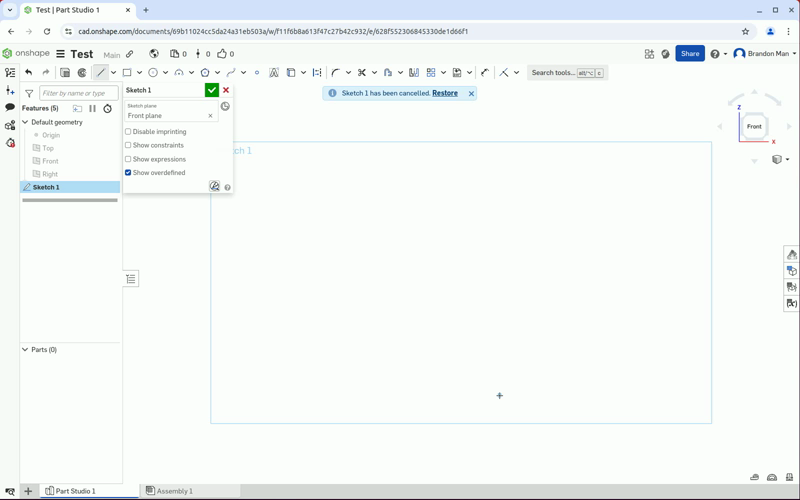
key_down(shift)
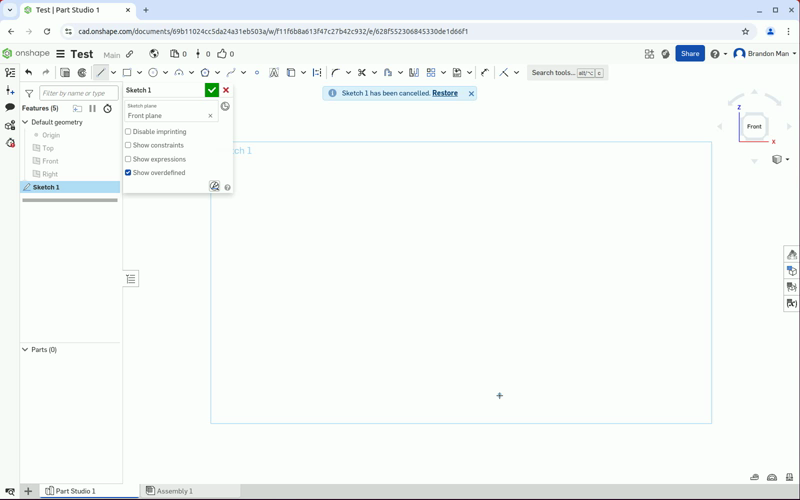
mouse_move(529, 395)
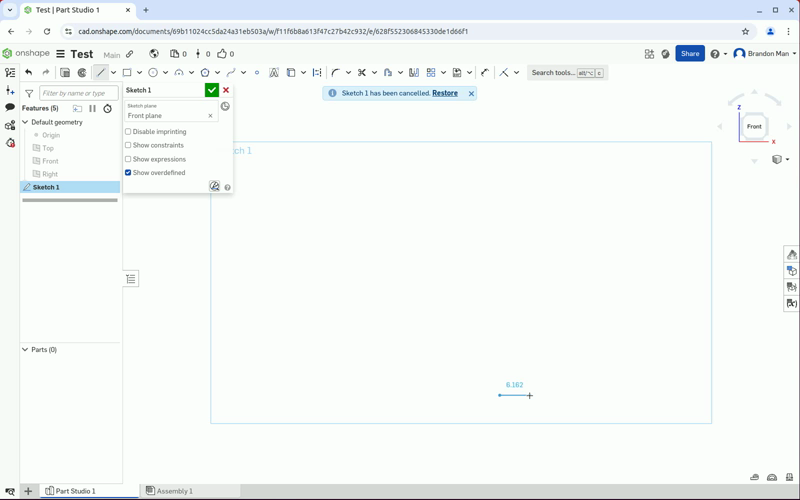
mouse_move(549, 395)
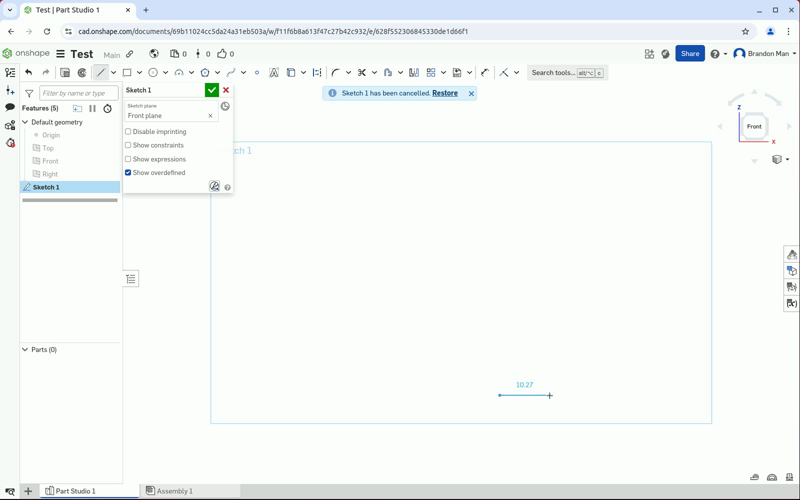
click(549, 395)
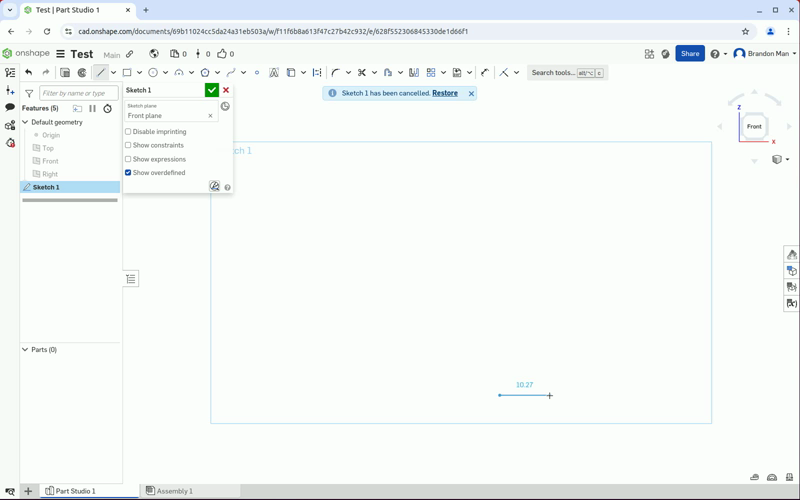
key_up(shift)
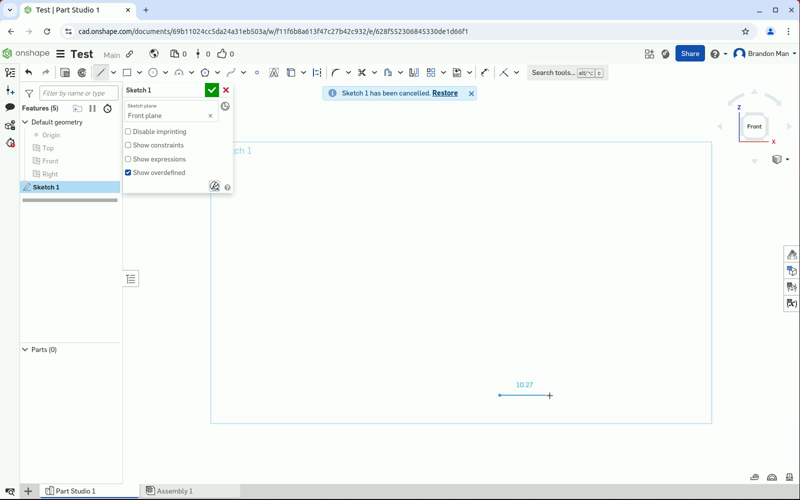
key_down(shift)
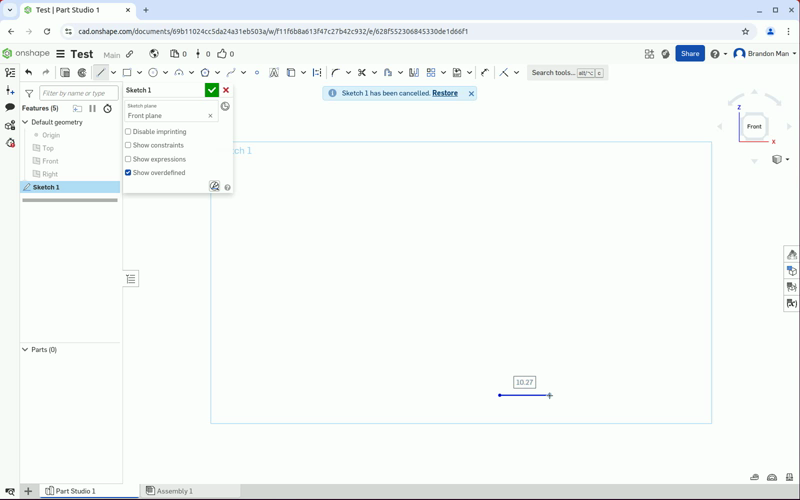
mouse_move(549, 189)
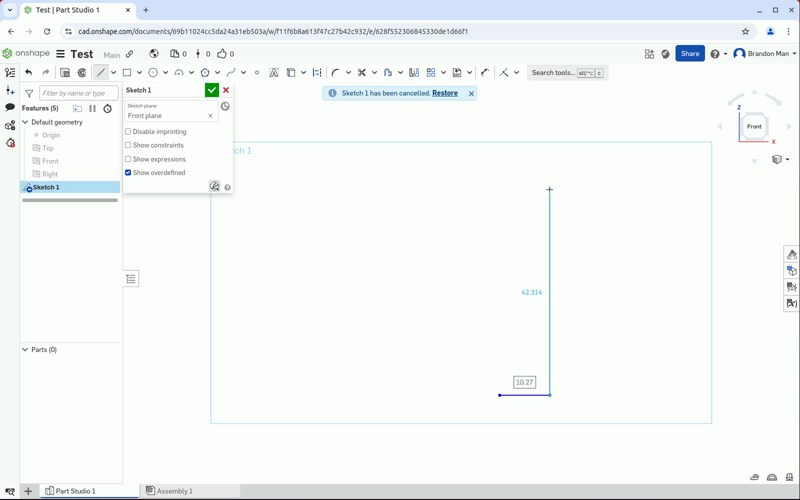
click(549, 189)
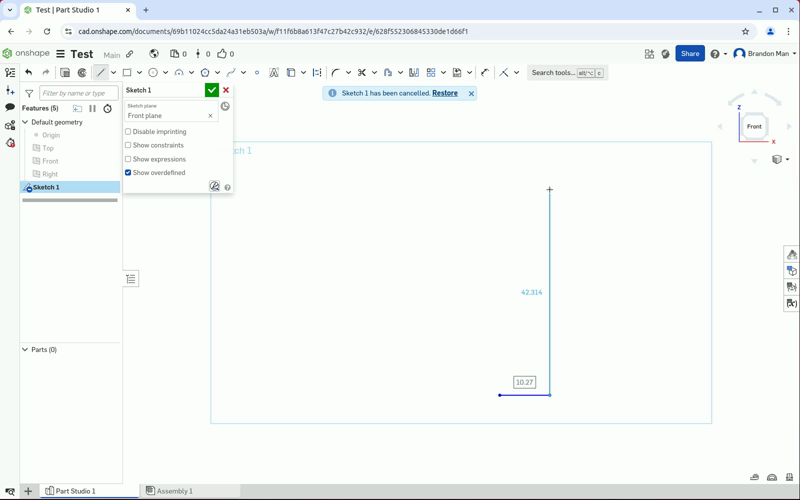
key_up(shift)
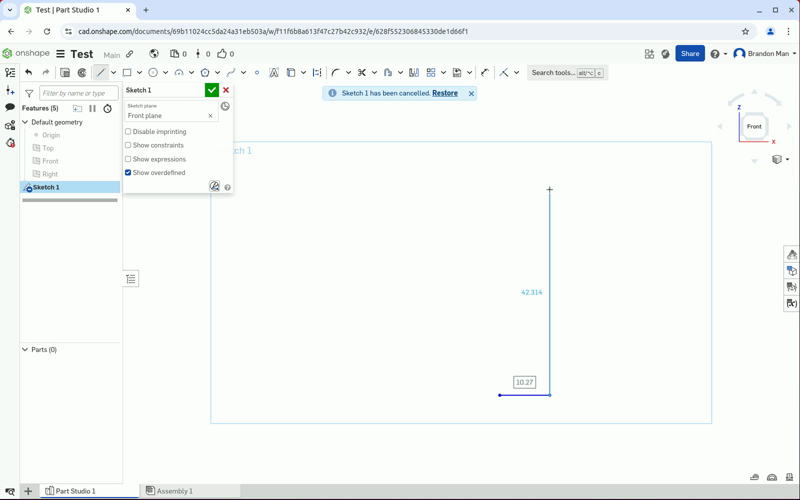
key_down(shift)
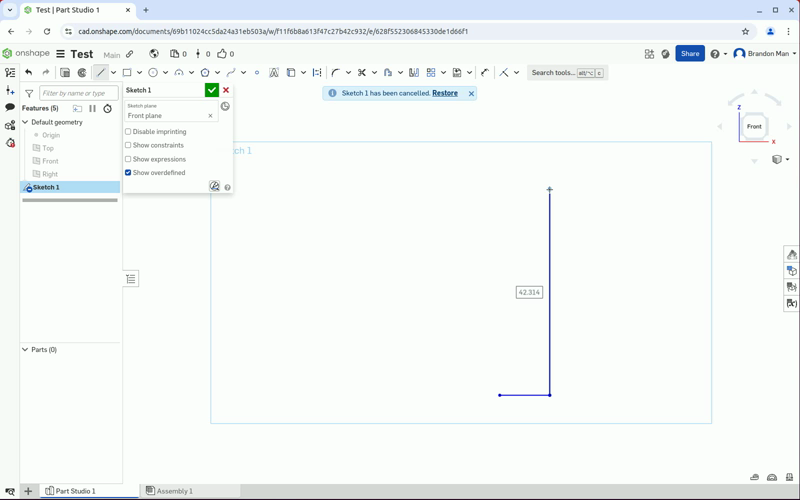
mouse_move(579, 189)
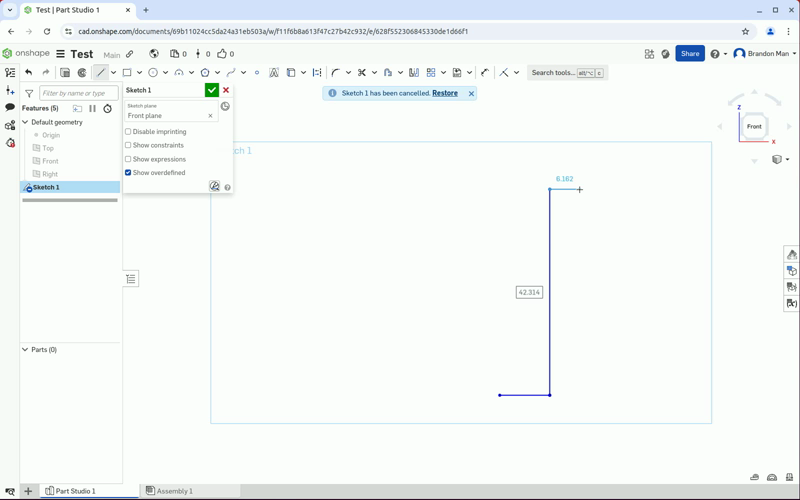
mouse_move(499, 189)
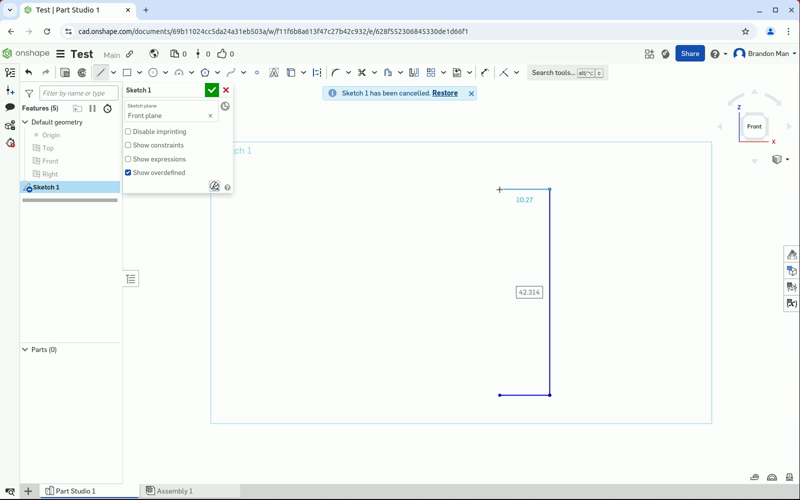
click(499, 189)
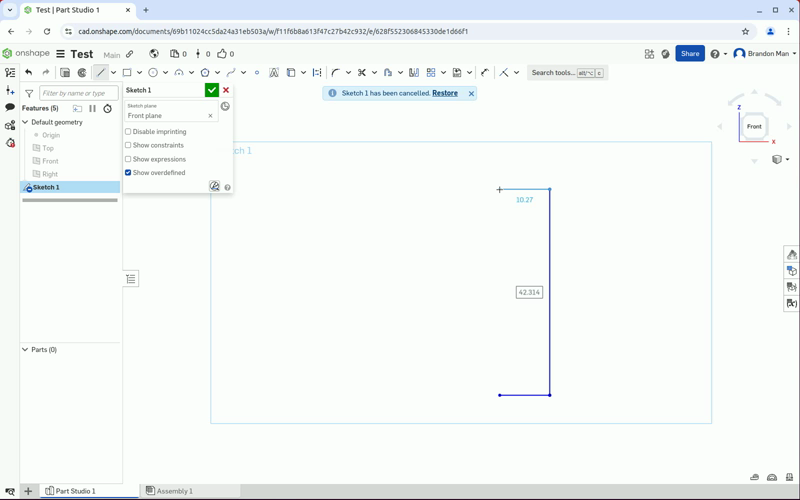
key_up(shift)
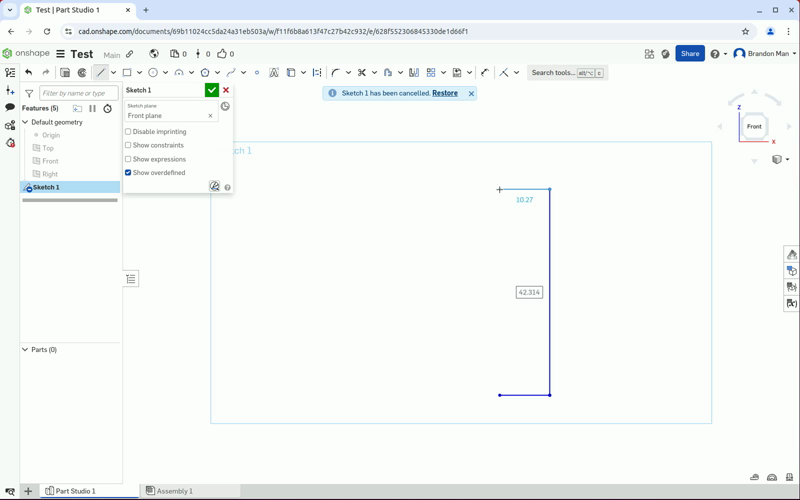
key_down(shift)
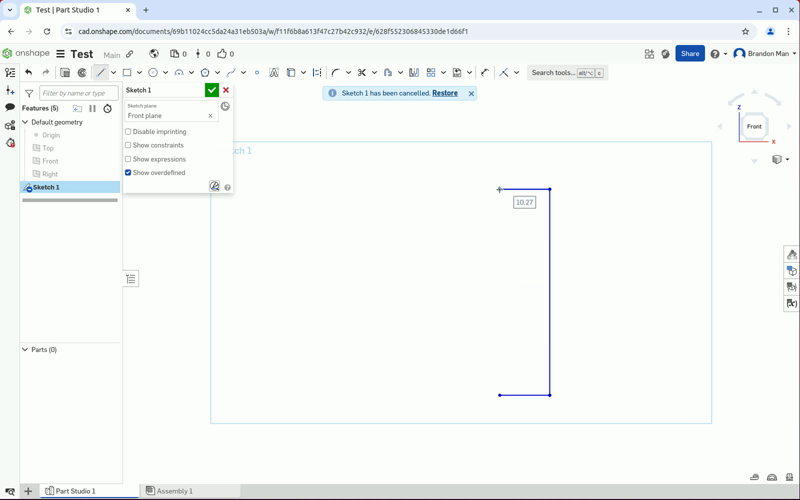
mouse_move(499, 395)
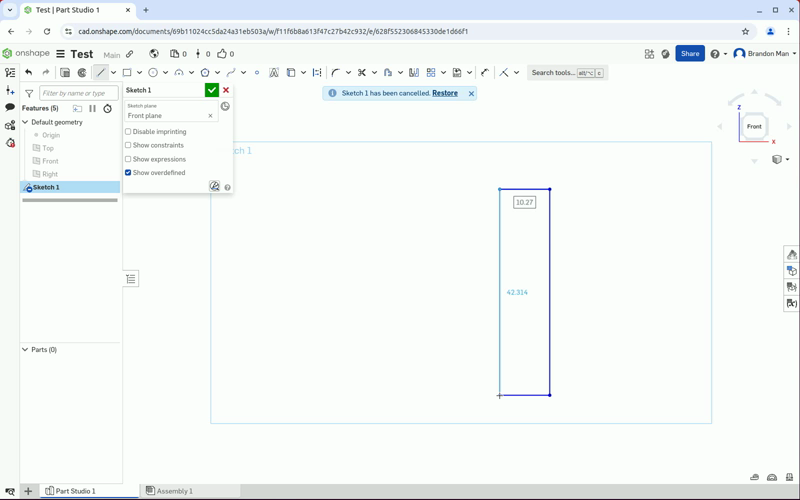
key_up(shift)
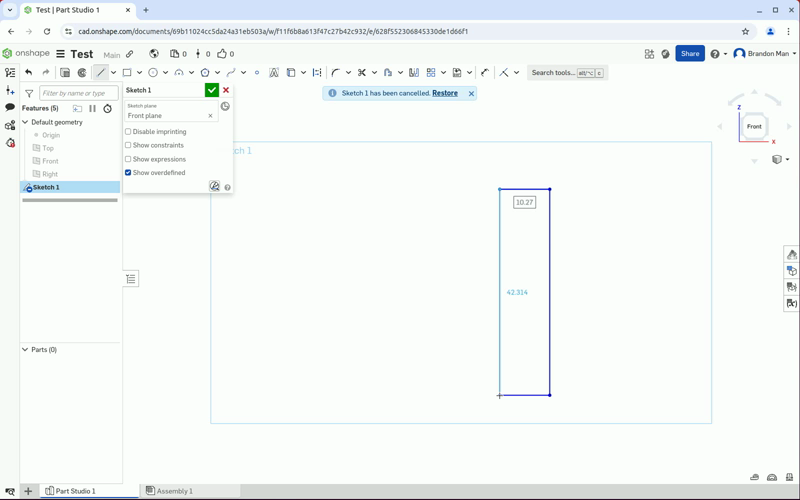
click(499, 395)
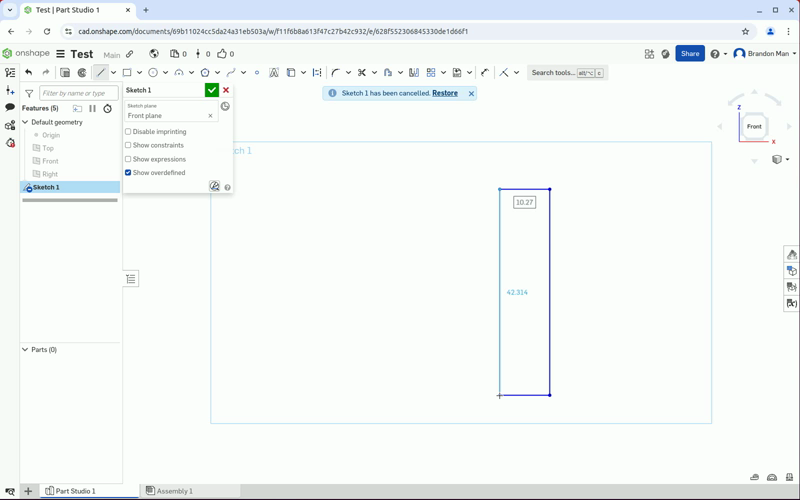
key(esc)
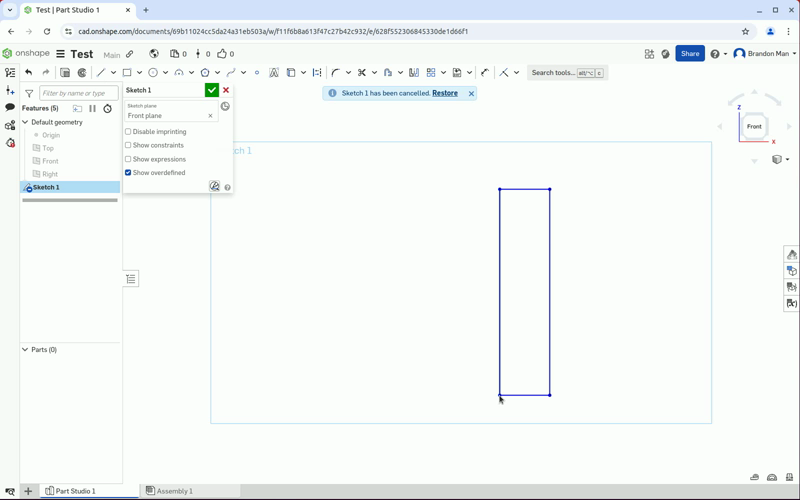
mouse_move(526, 256)
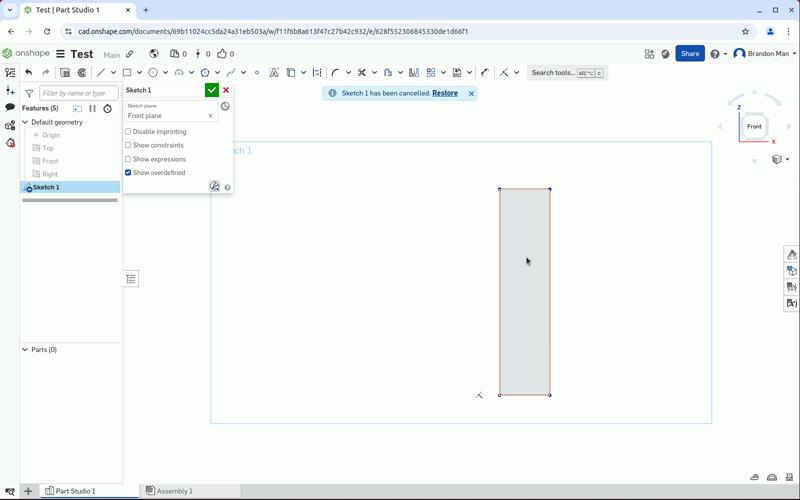
click(526, 256)
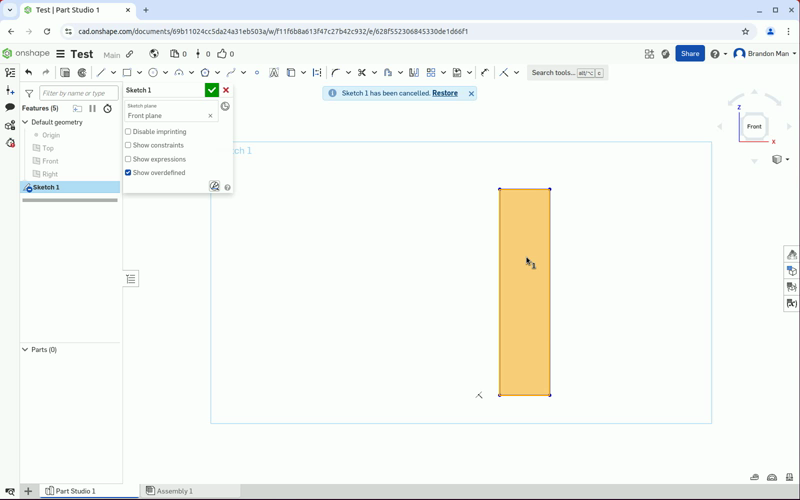
mouse_move(73, 352)
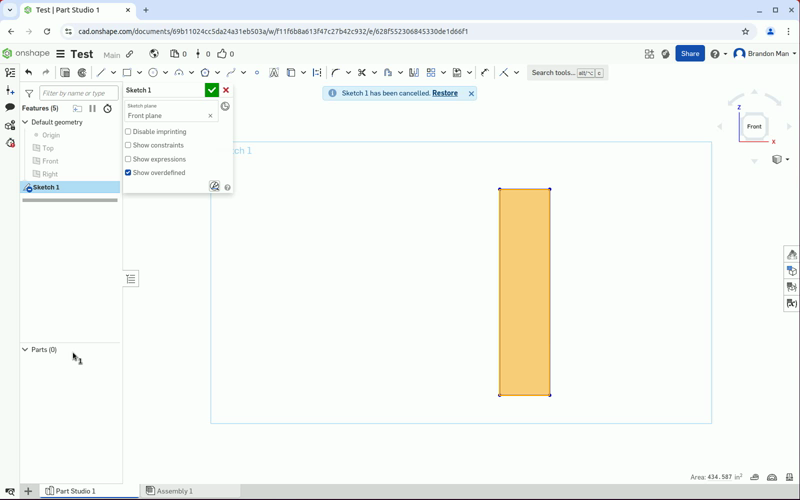
key(shift+y)
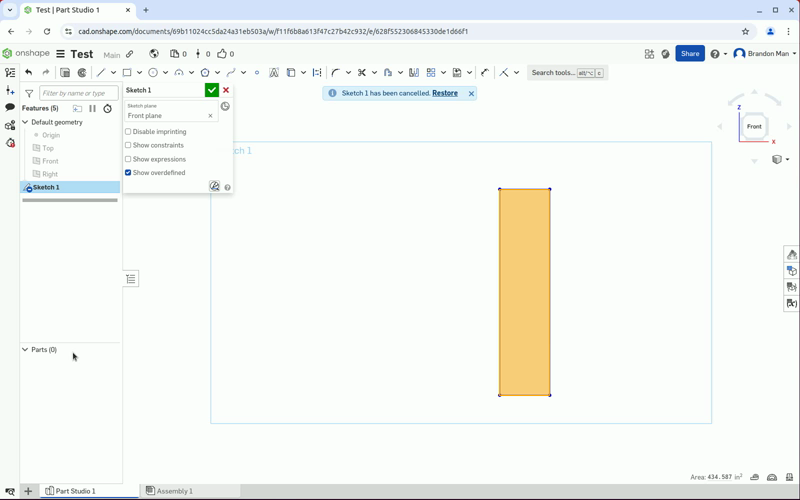
key(shift+e)
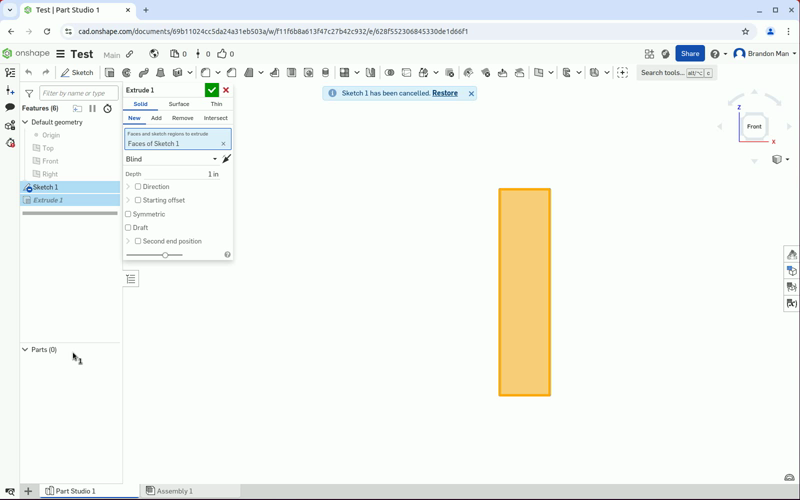
mouse_move(143, 106)
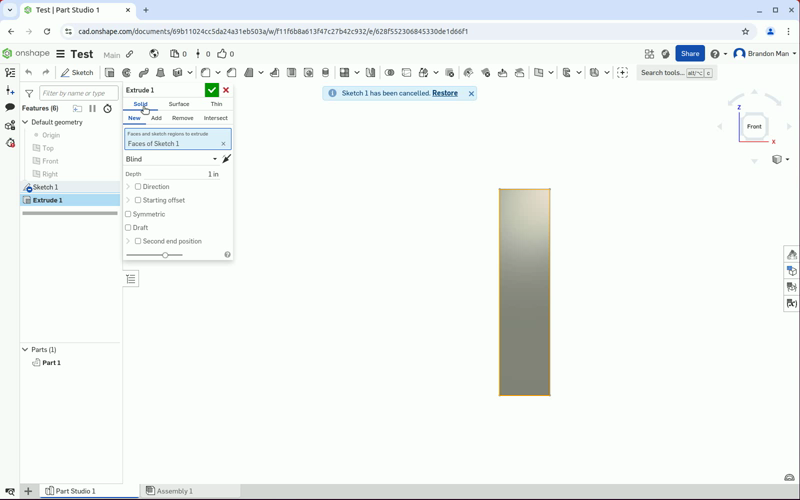
click(143, 106)
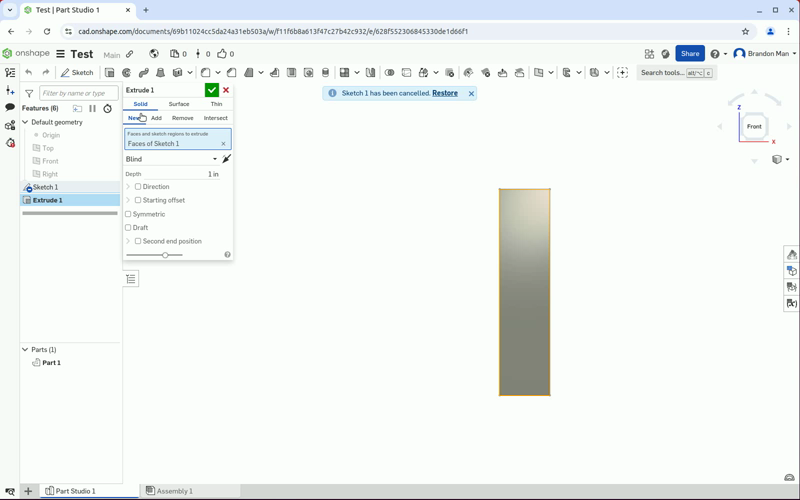
mouse_move(137, 120)
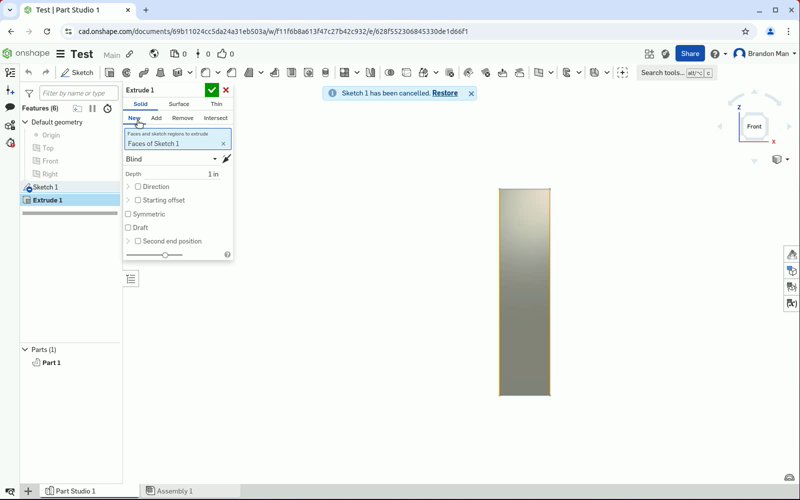
click(137, 120)
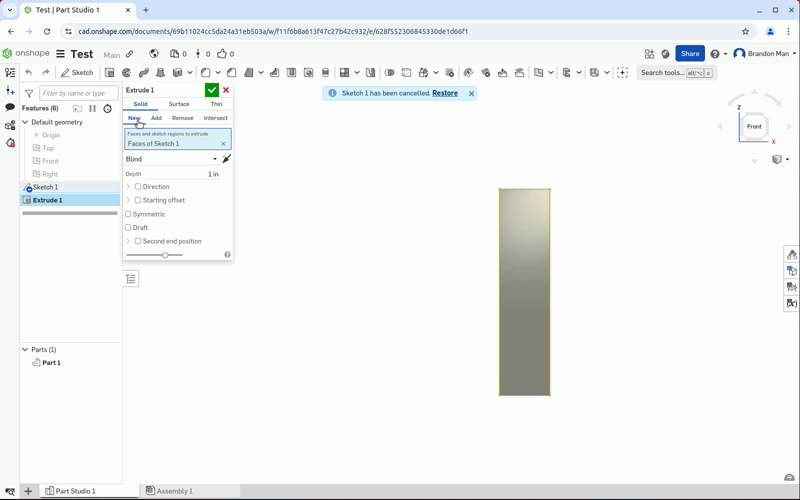
key(tab, 4)
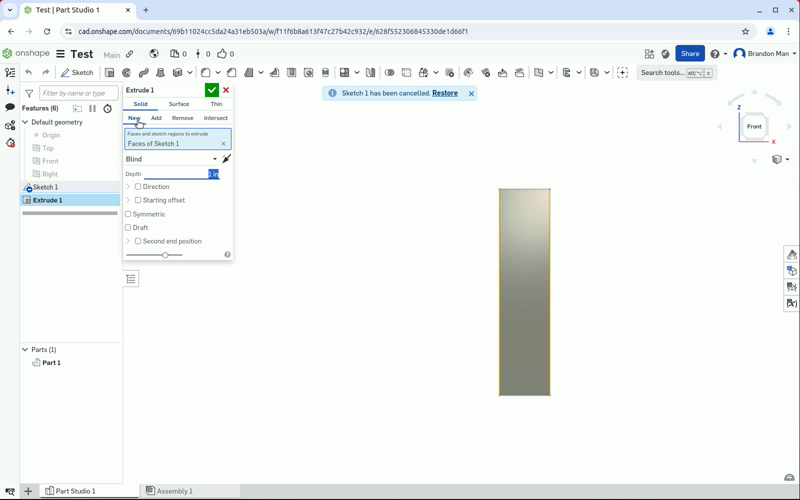
text(-2.648)
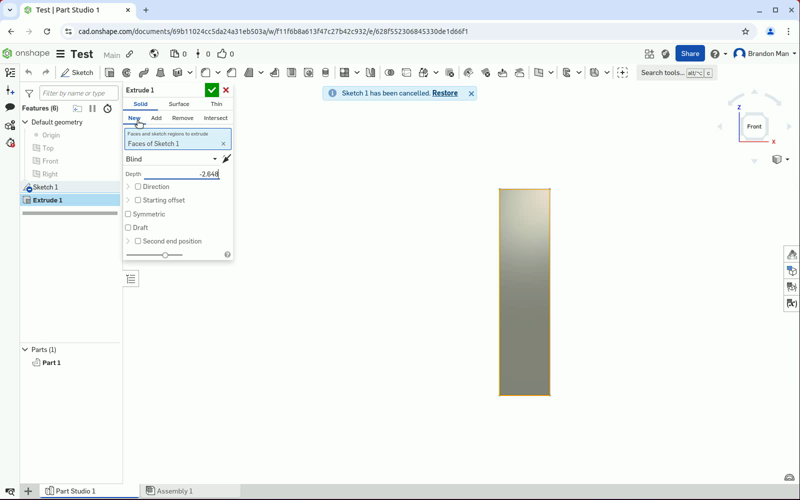
key(enter)
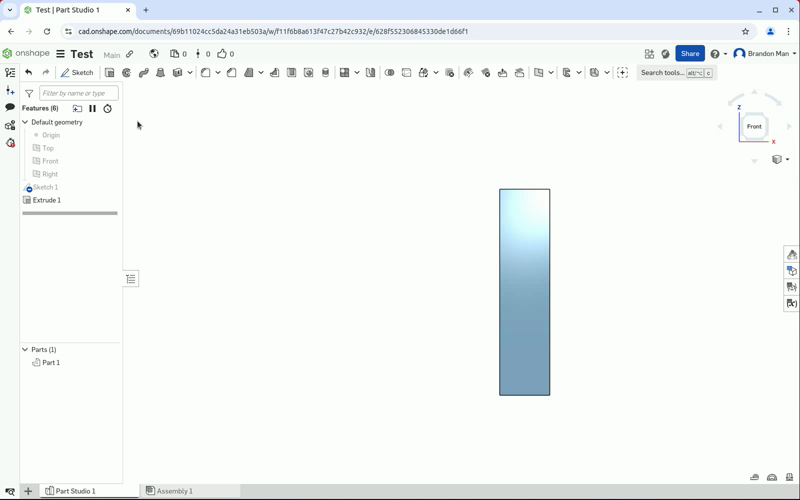
key(shift+h)
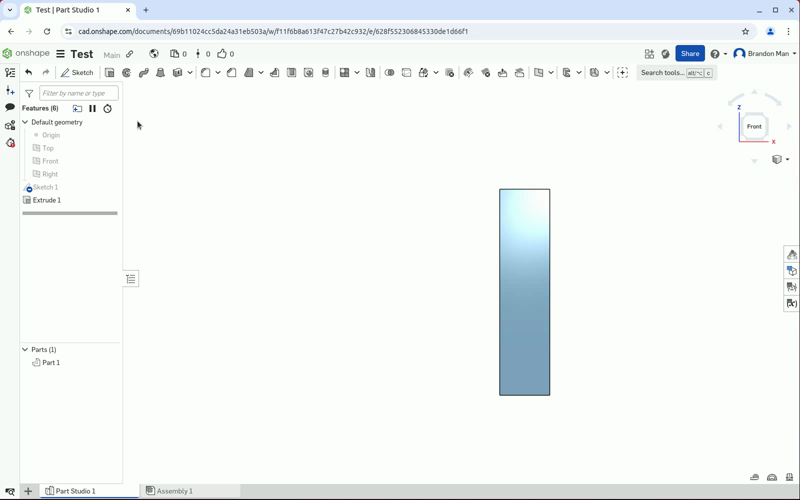
key(shift+h)
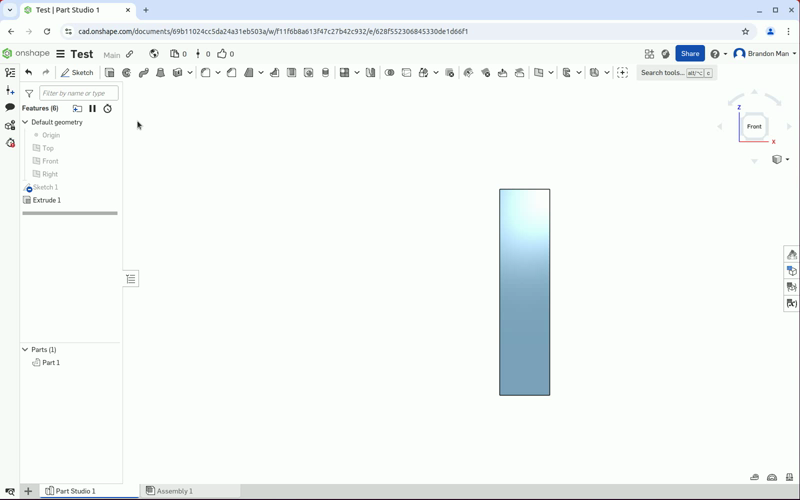
mouse_move(73, 189)
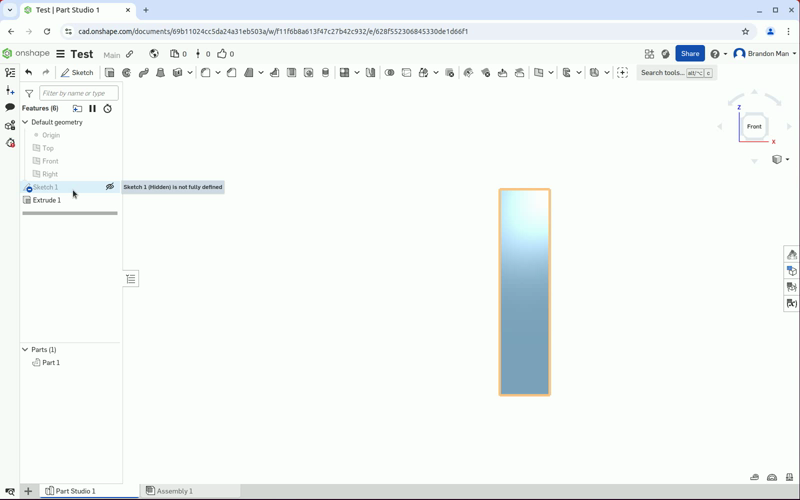
click(73, 189)
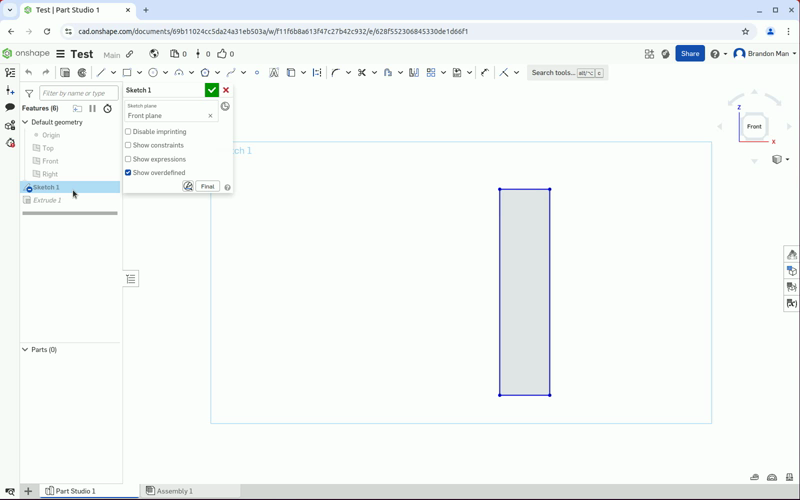
mouse_move(229, 92)
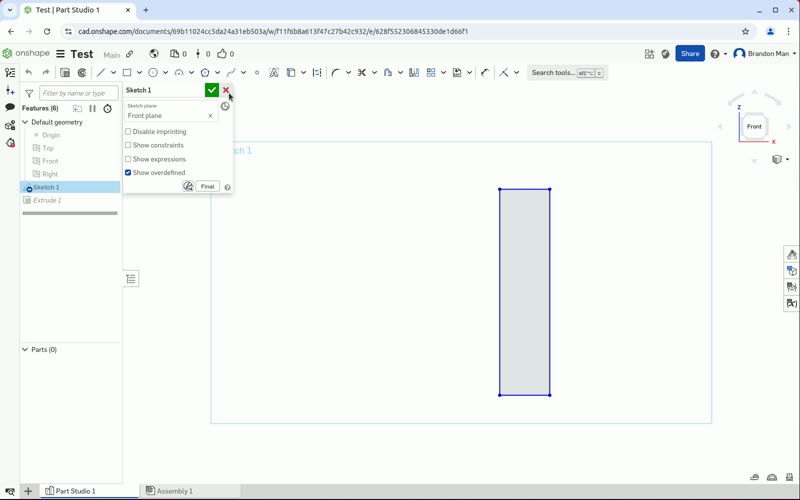
click(229, 92)
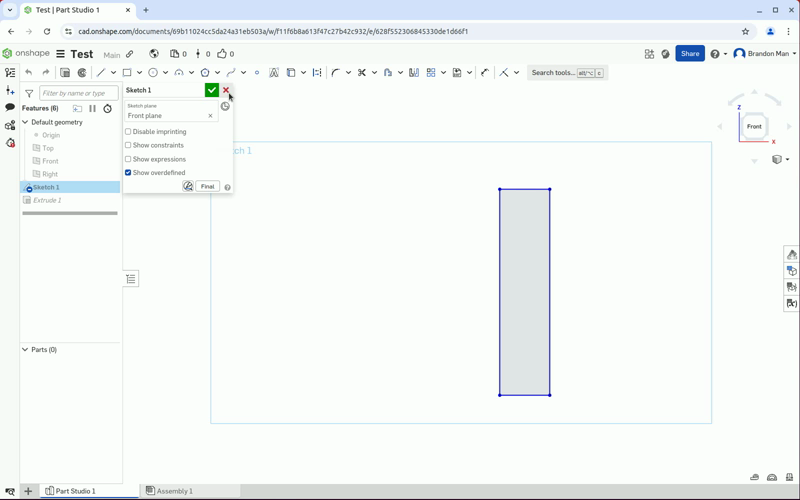
key(shift+s)
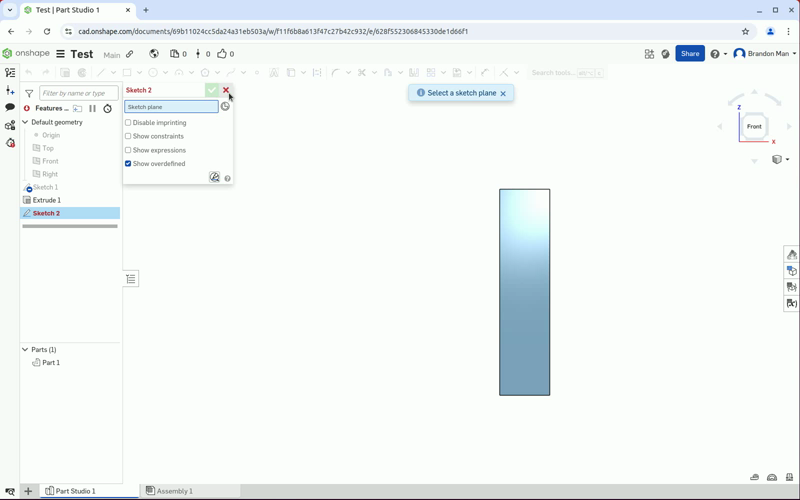
mouse_move(73, 163)
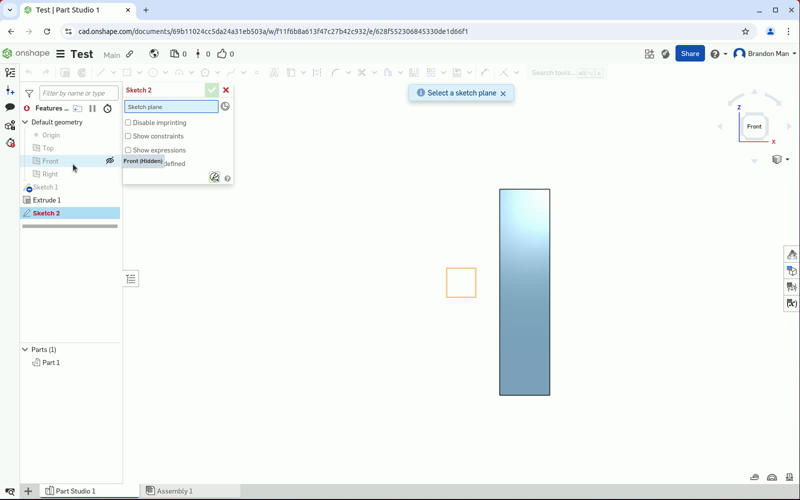
click(73, 163)
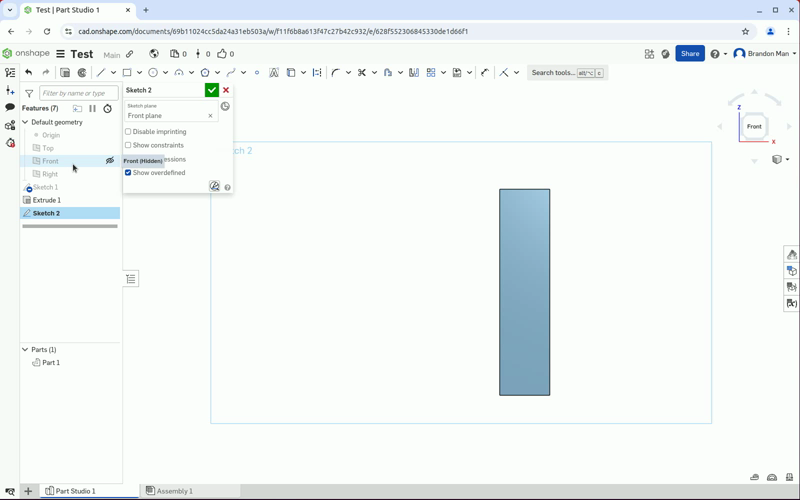
mouse_move(73, 352)
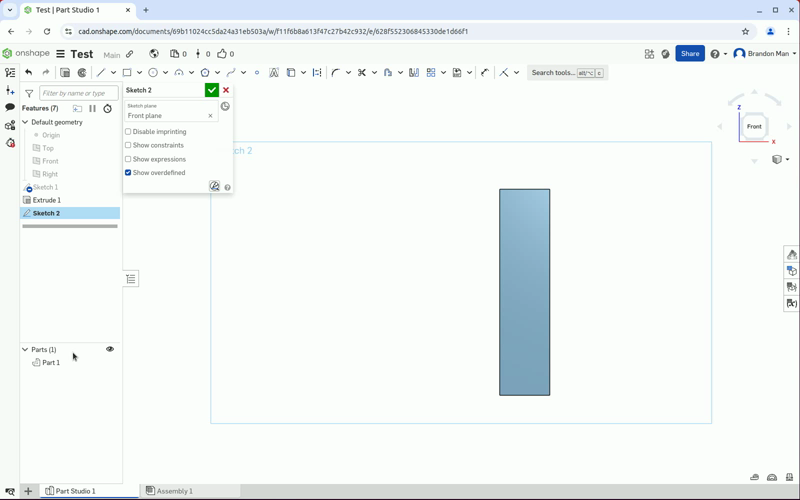
key(y)
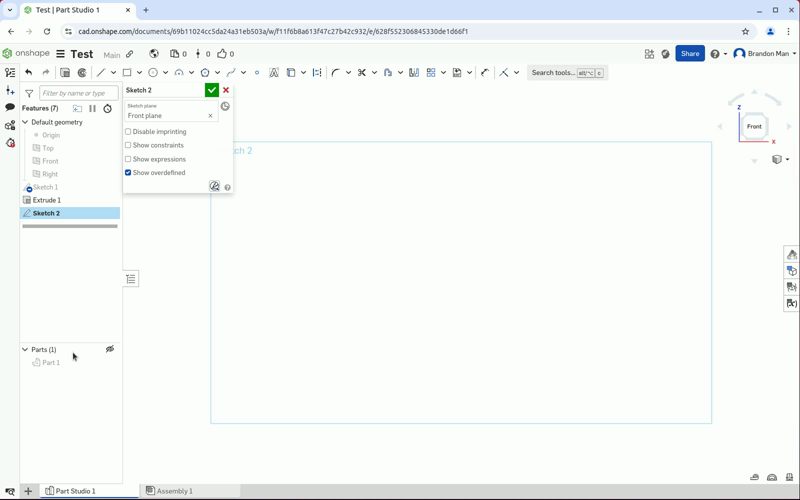
key(l)
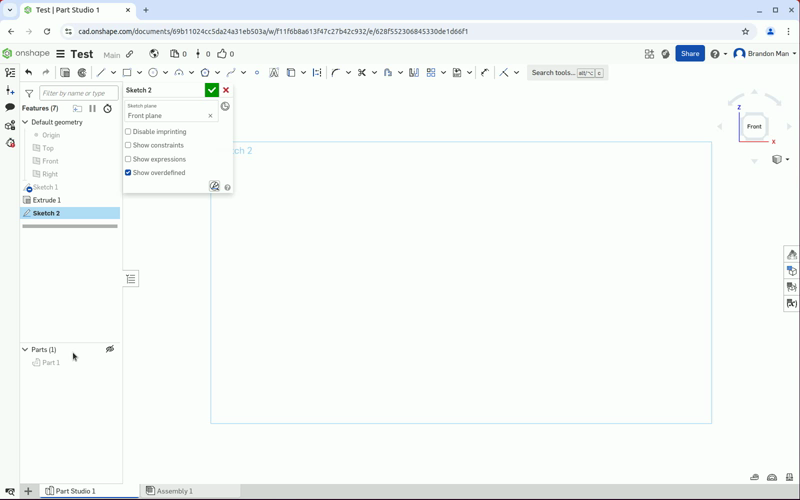
key_down(shift)
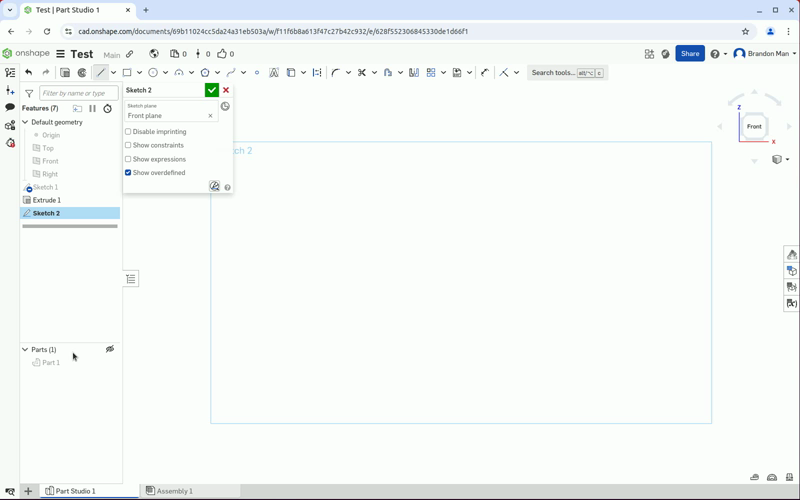
mouse_move(549, 395)
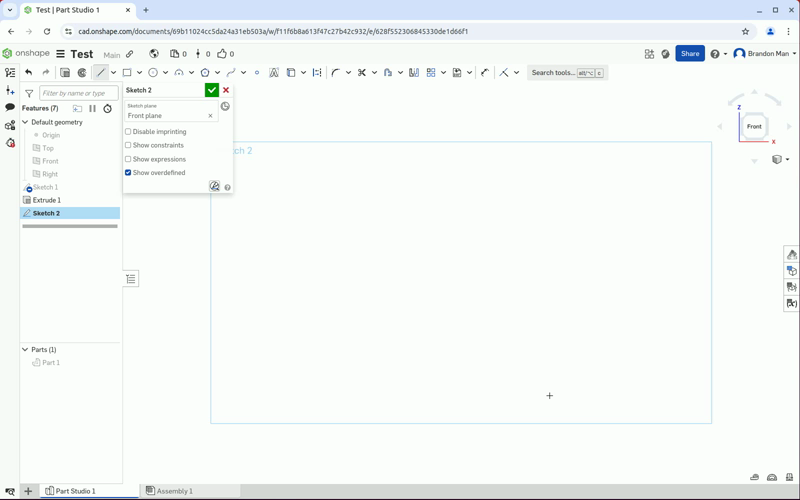
click(549, 395)
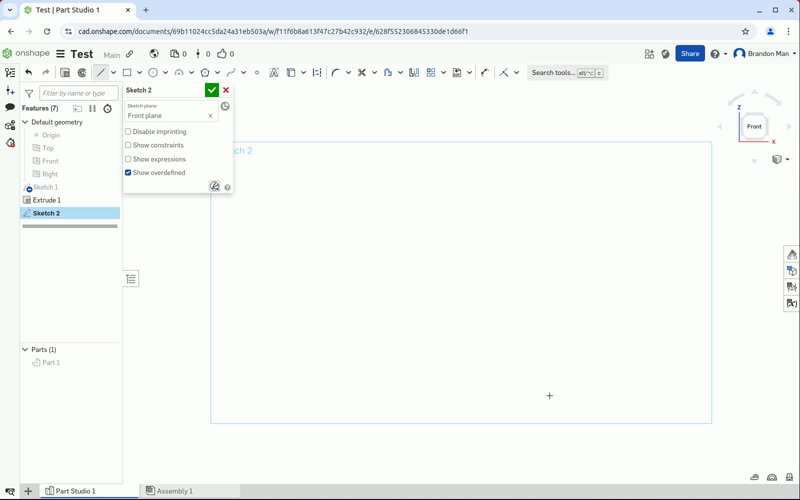
key_up(shift)
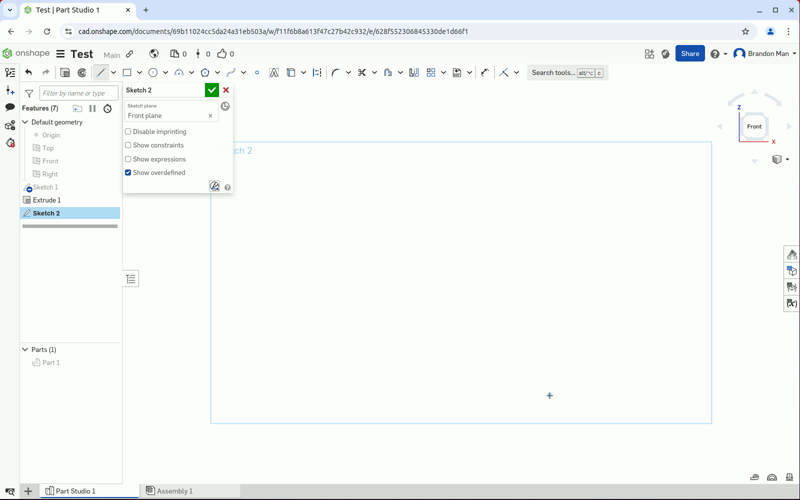
key_down(shift)
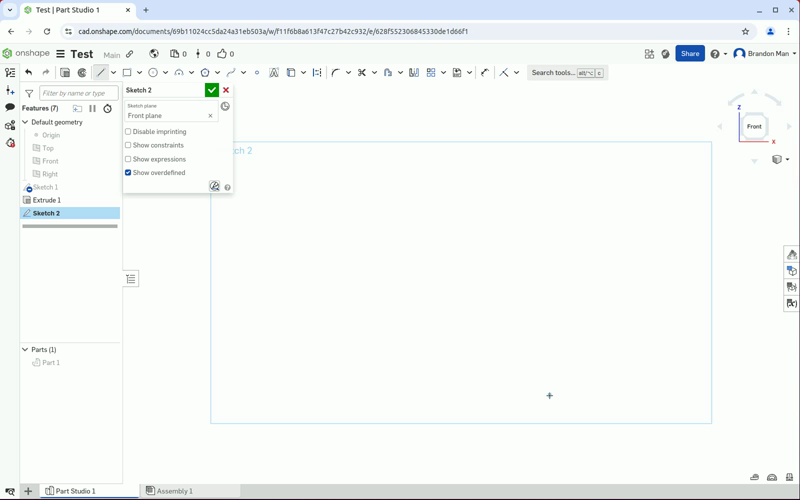
mouse_move(579, 395)
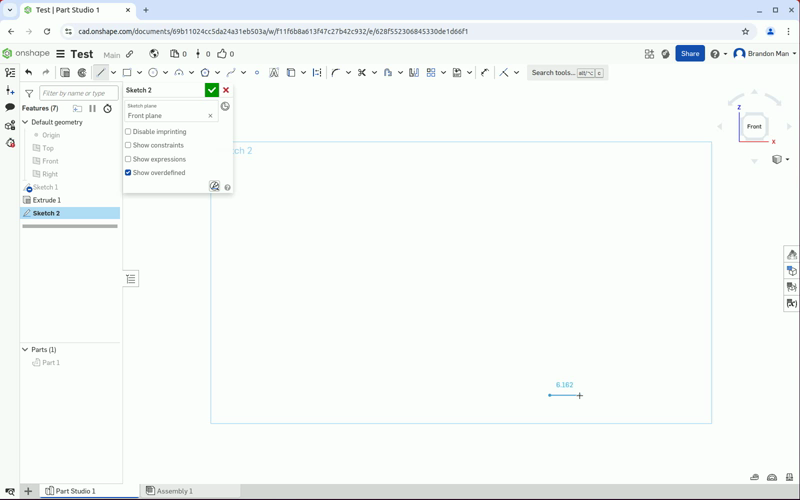
mouse_move(562, 395)
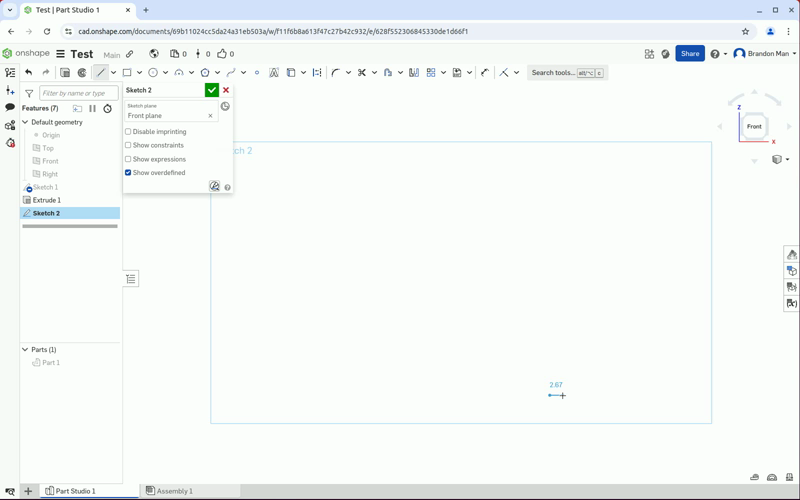
click(562, 395)
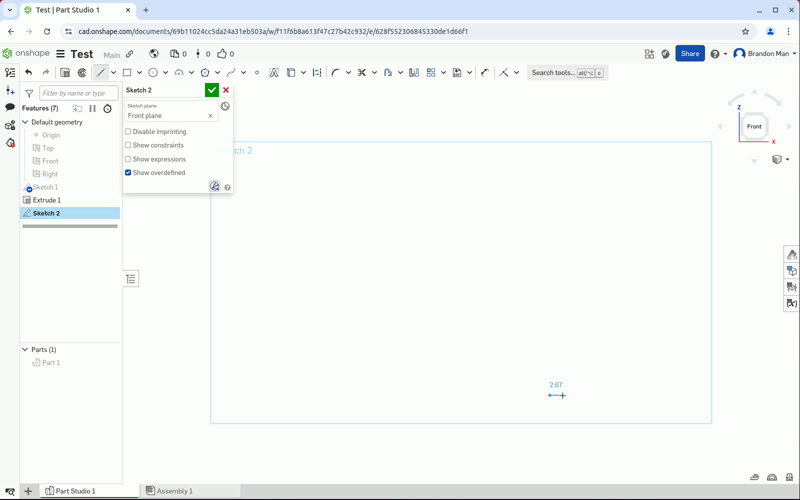
key_up(shift)
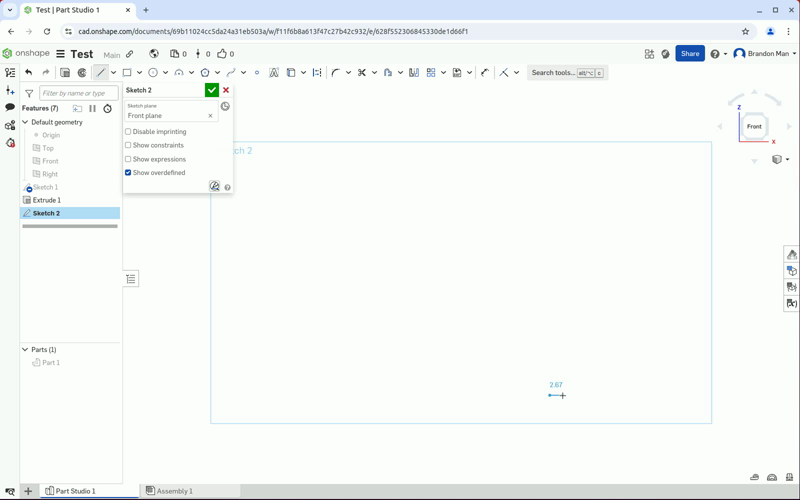
key_down(shift)
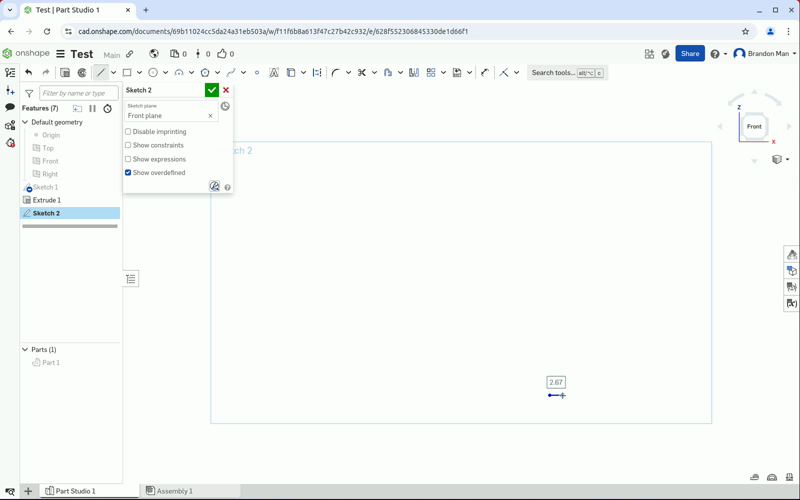
mouse_move(562, 189)
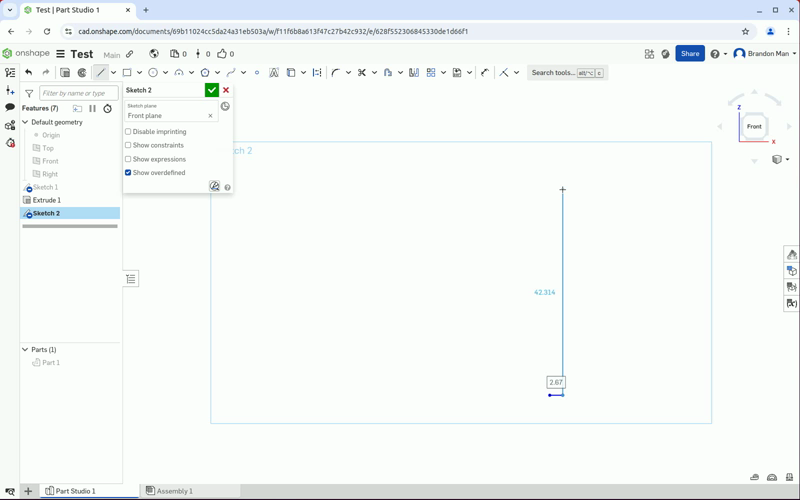
click(562, 189)
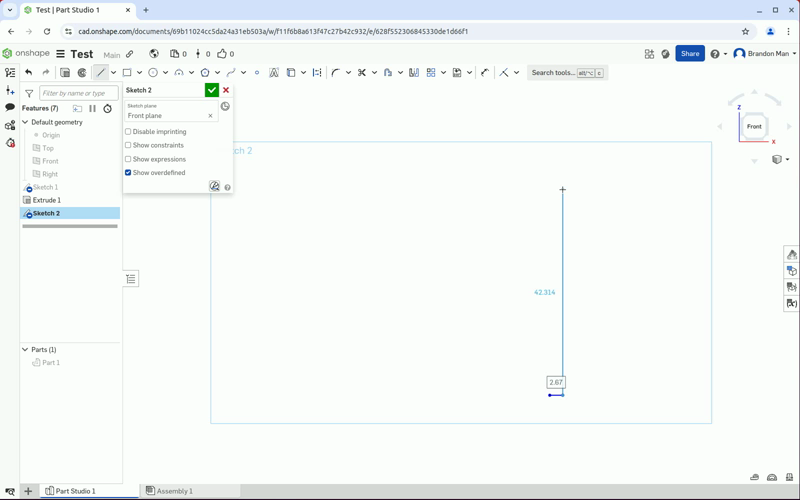
key_up(shift)
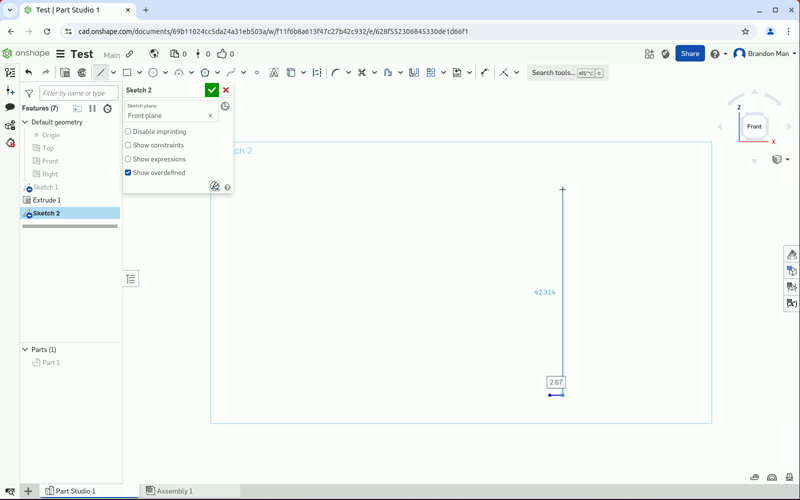
key_down(shift)
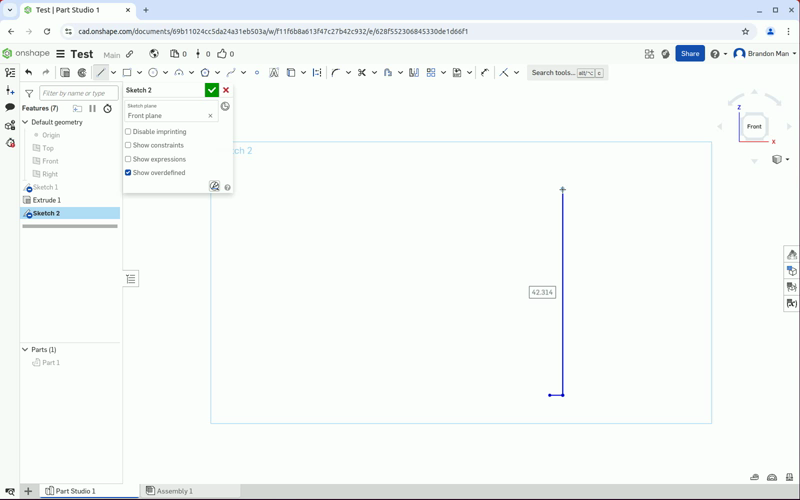
mouse_move(589, 189)
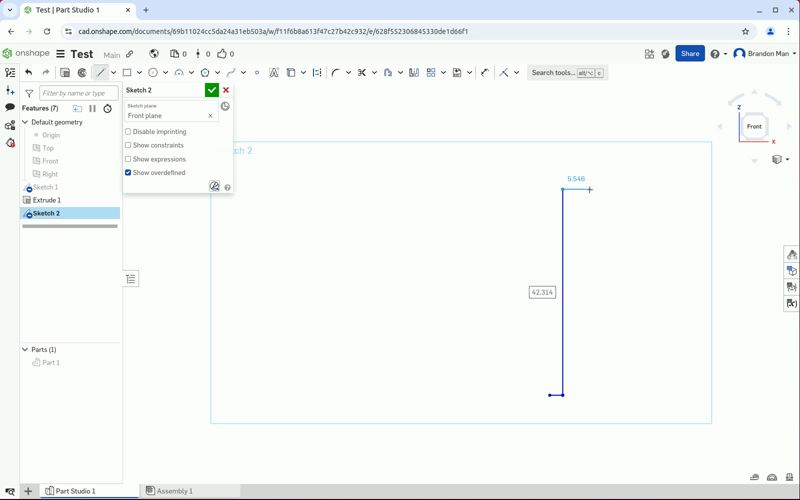
mouse_move(549, 189)
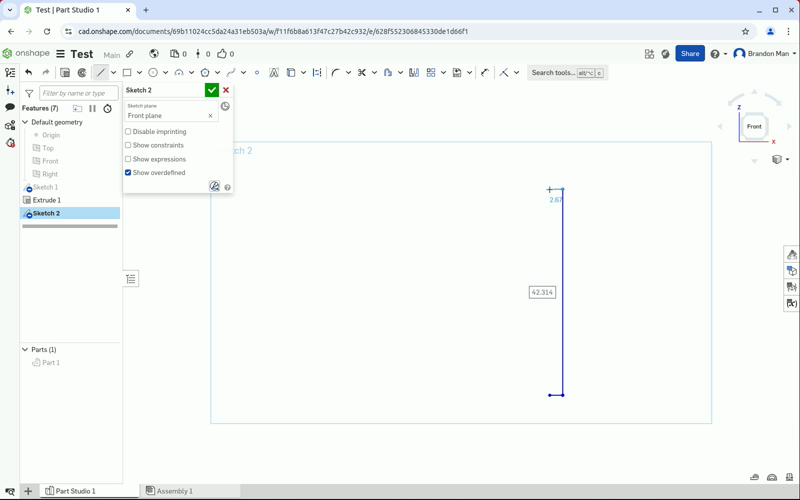
click(549, 189)
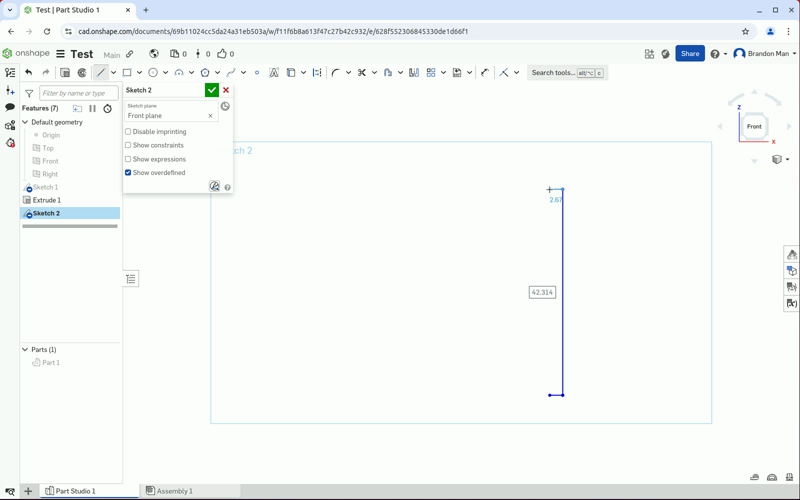
key_up(shift)
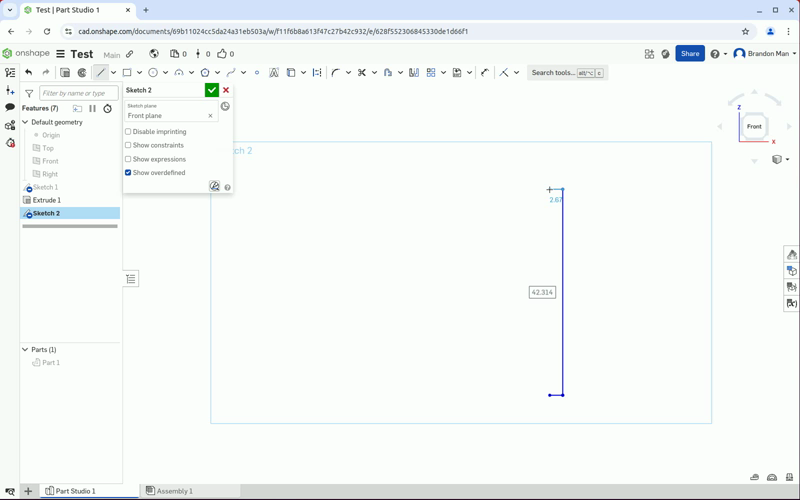
key_down(shift)
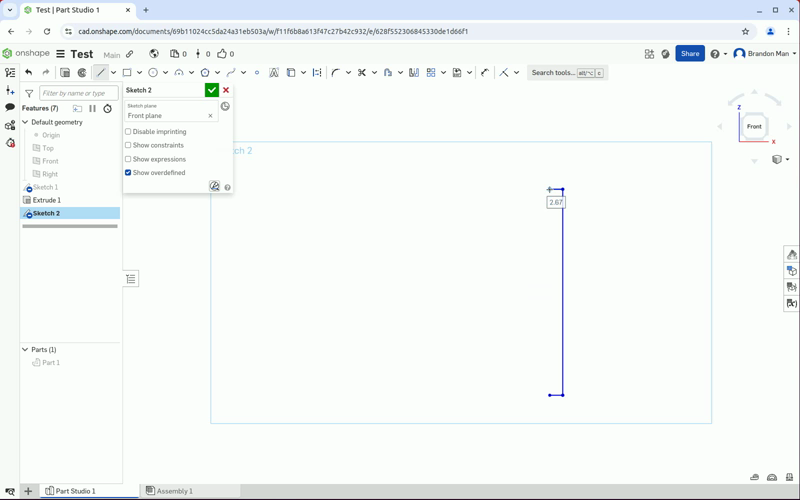
mouse_move(549, 395)
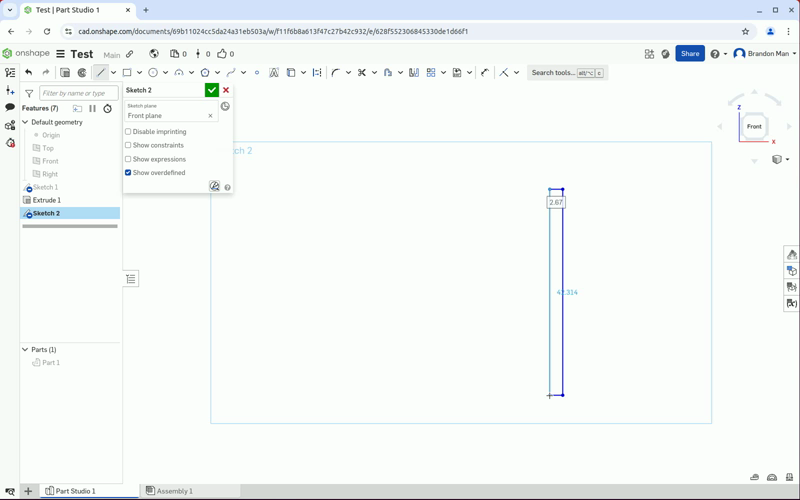
key_up(shift)
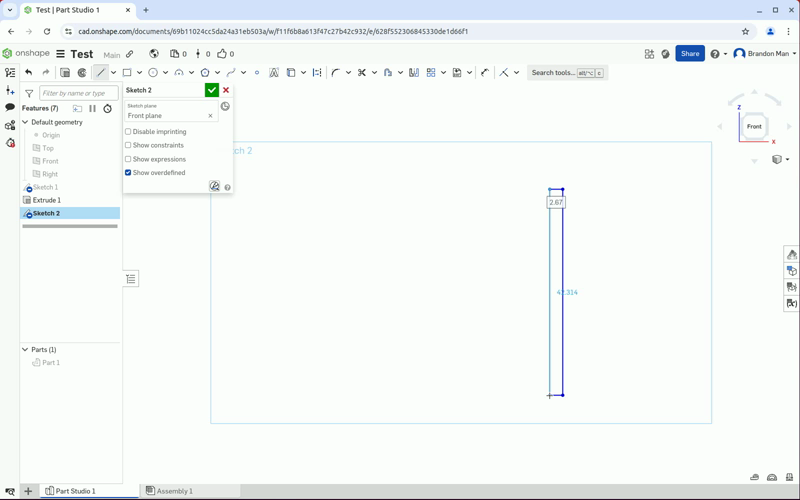
click(549, 395)
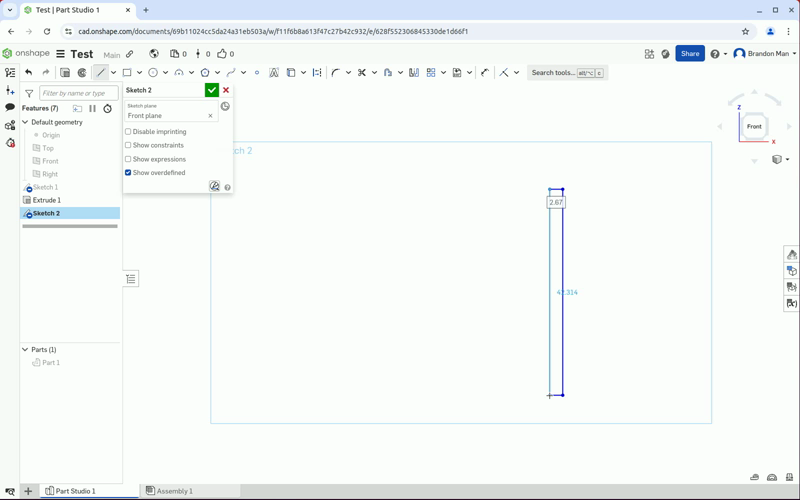
key(esc)
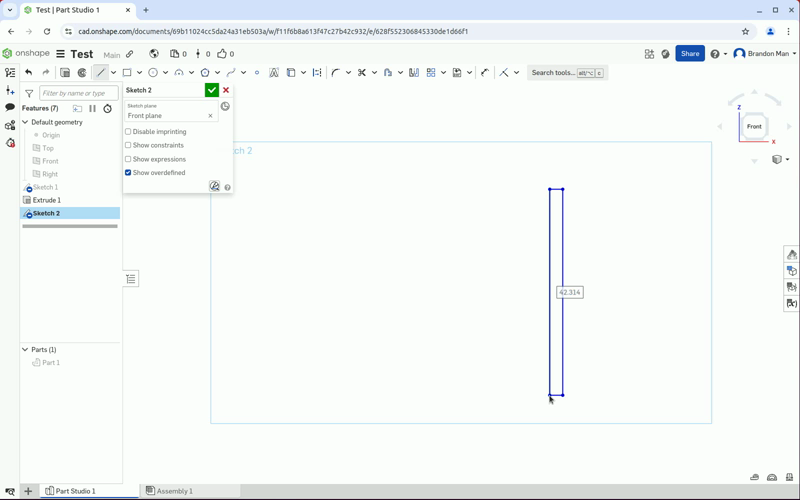
mouse_move(553, 284)
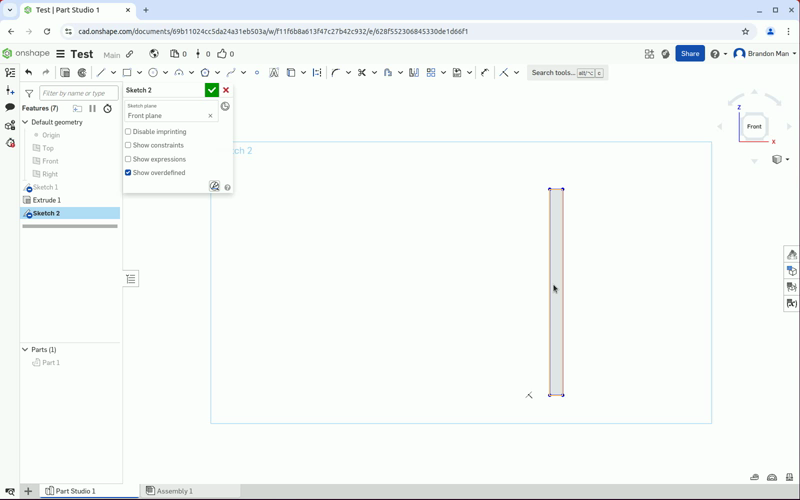
click(553, 284)
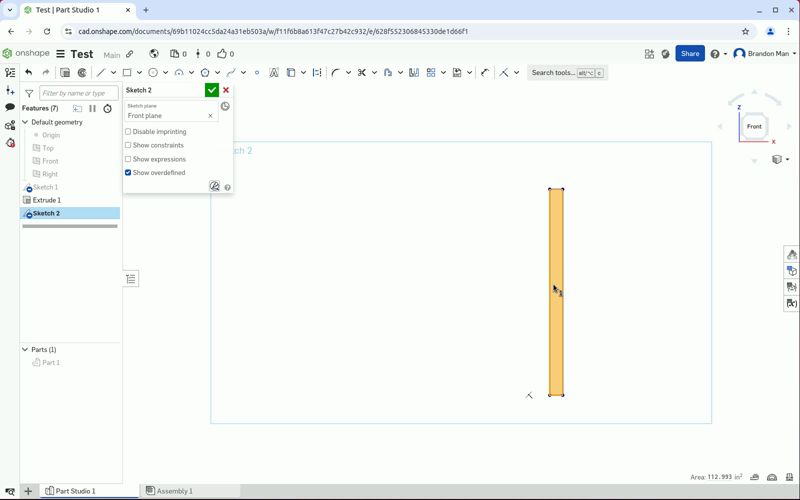
mouse_move(73, 352)
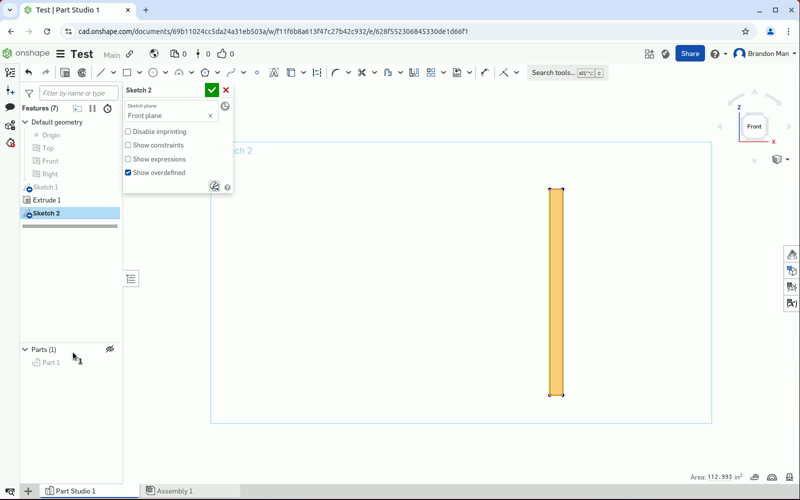
key(shift+y)
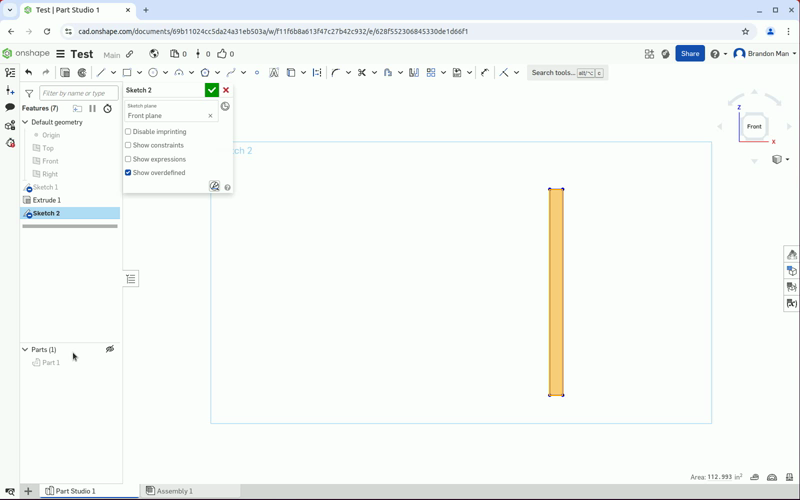
key(shift+e)
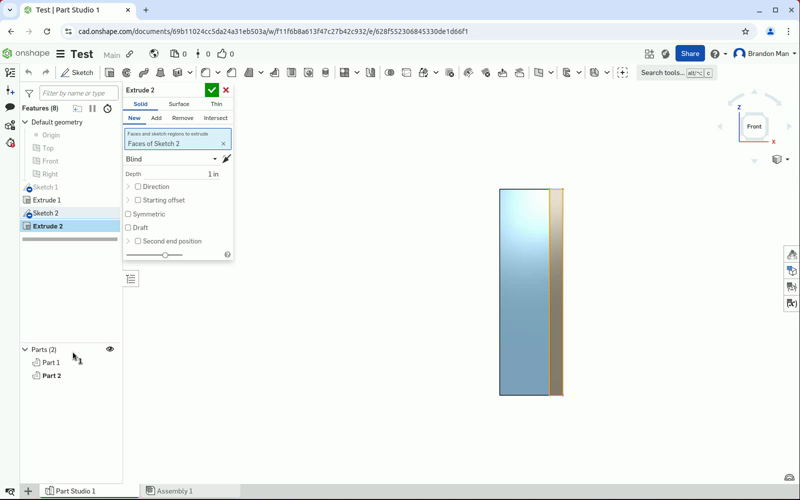
mouse_move(143, 106)
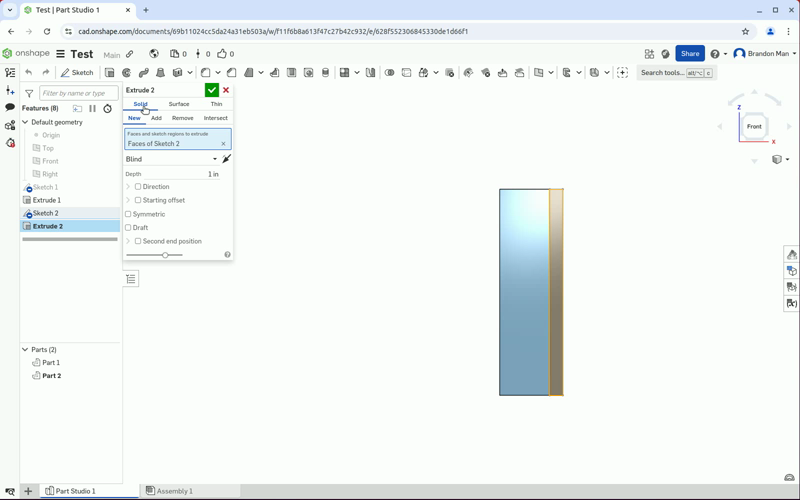
click(143, 106)
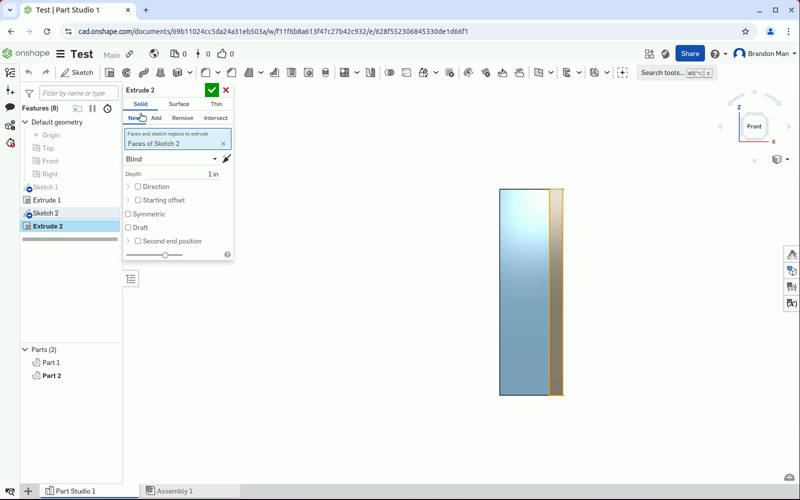
mouse_move(137, 120)
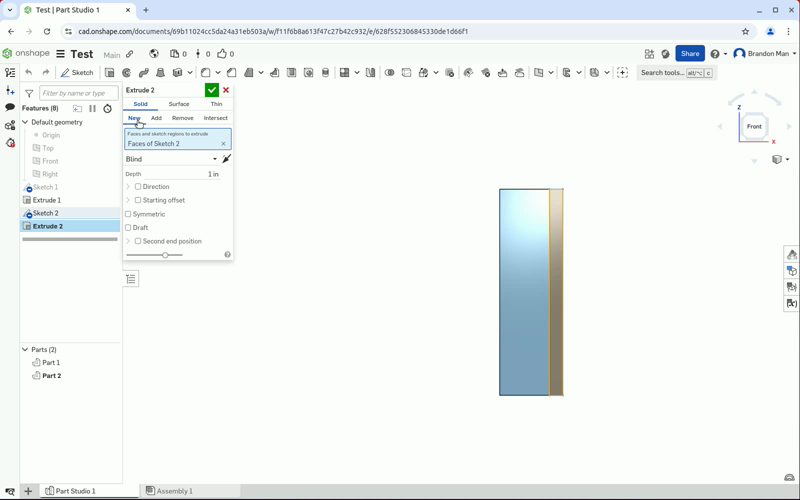
click(137, 120)
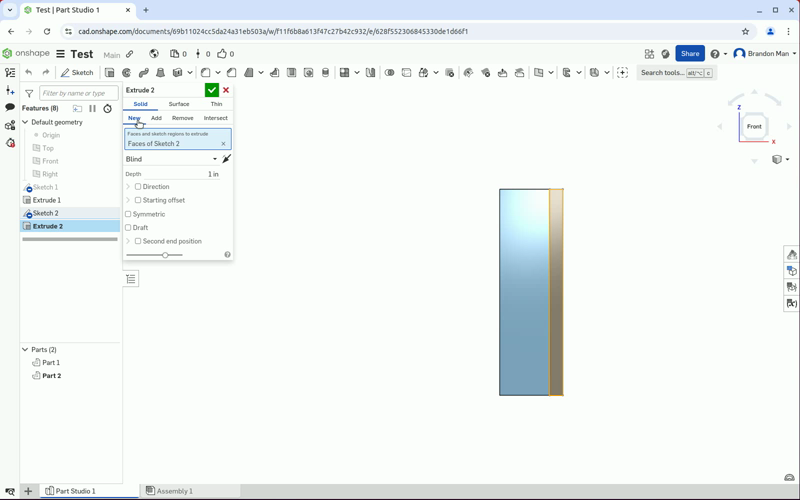
key(tab, 4)
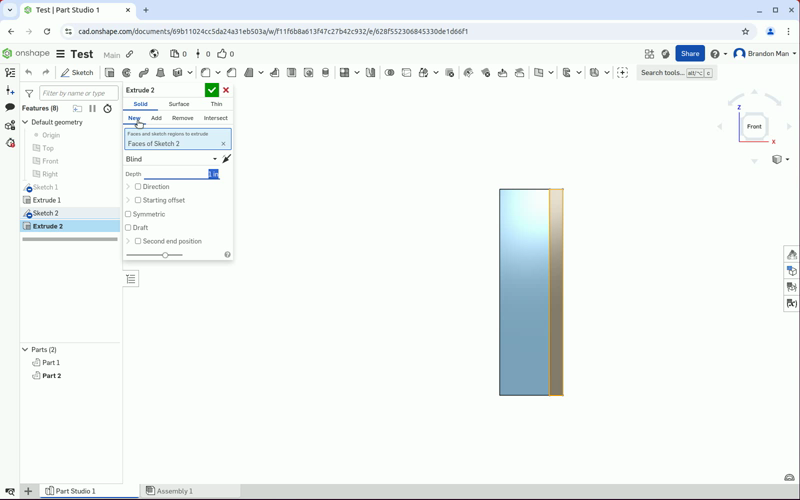
text(8.425)
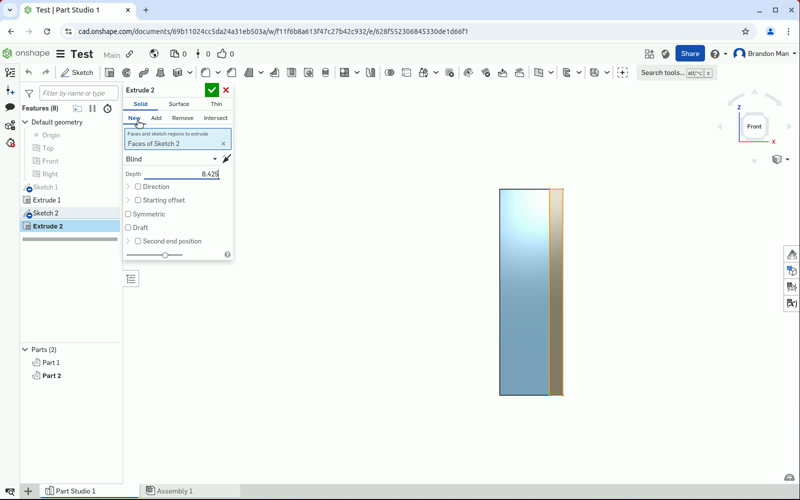
key(tab, 3)
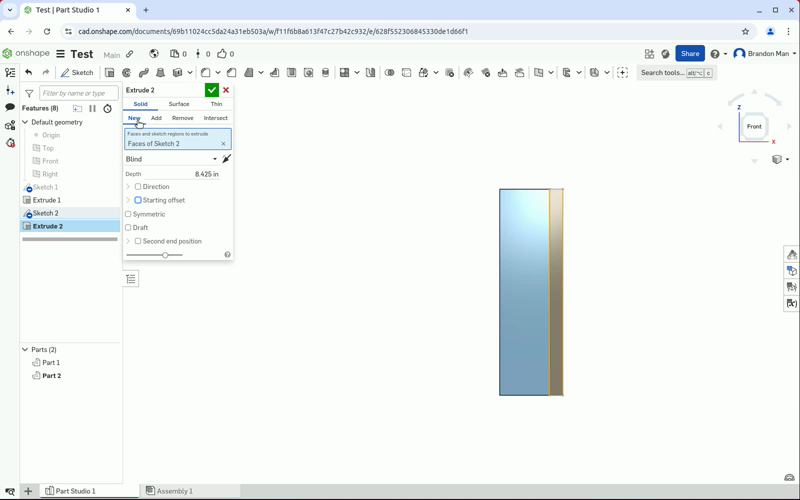
key(tab, 2)
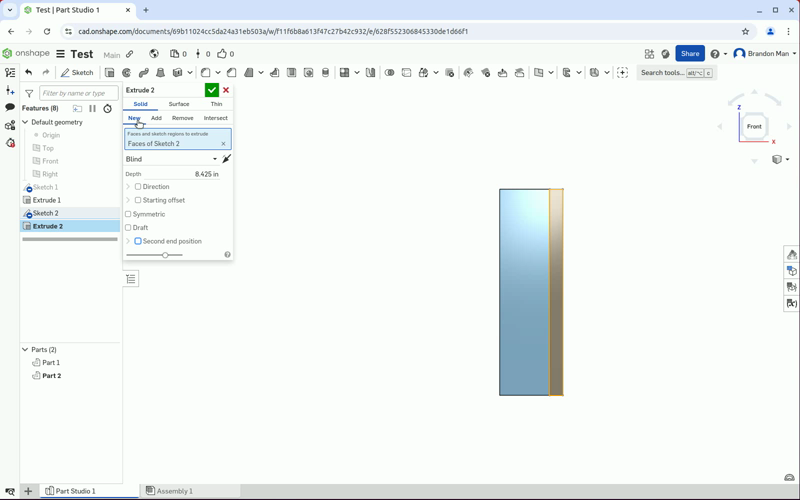
key(space)
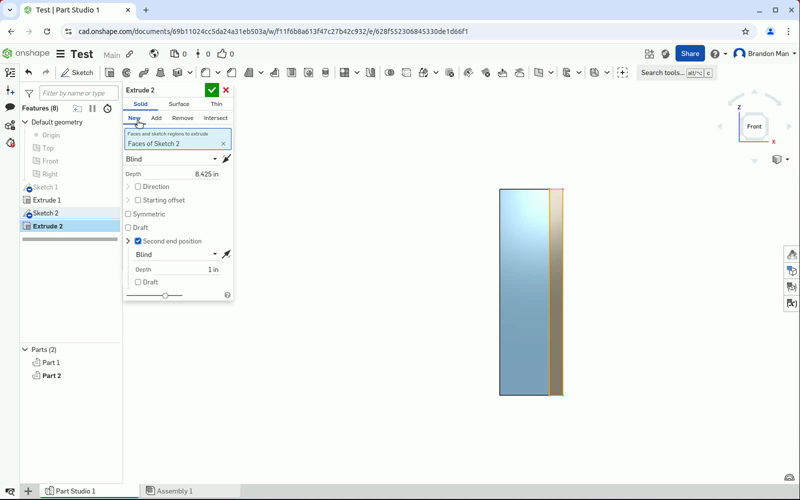
key(tab, 3)
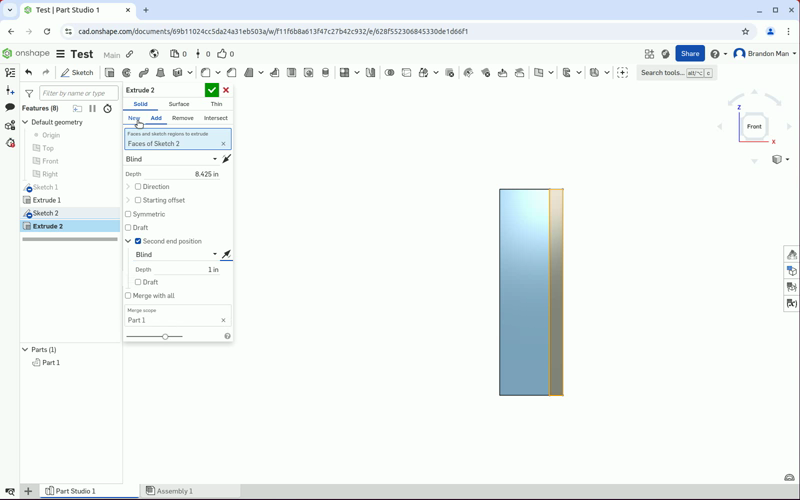
text(2.648)
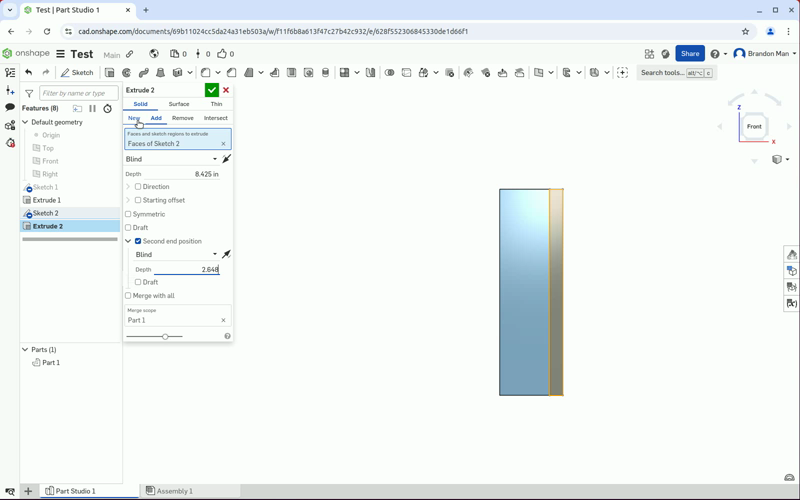
key(enter)
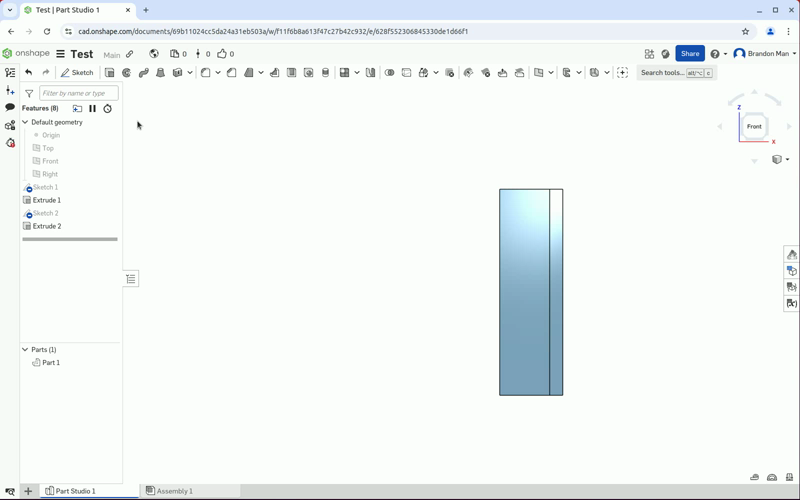
key(shift+h)
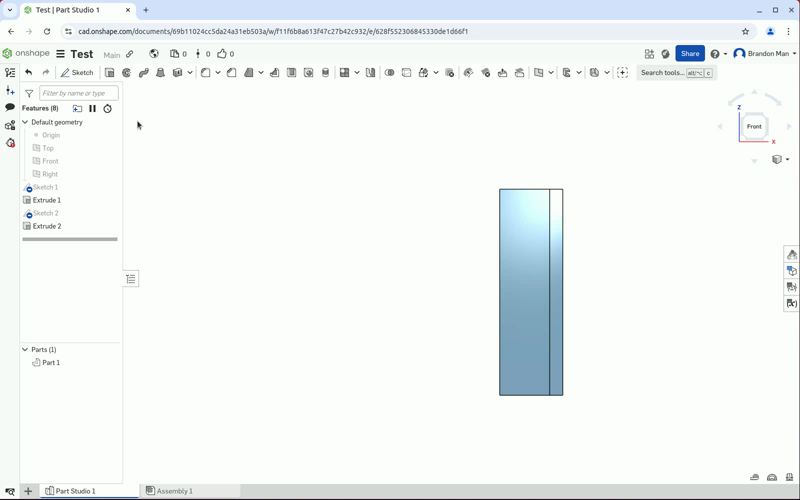
key(shift+h)
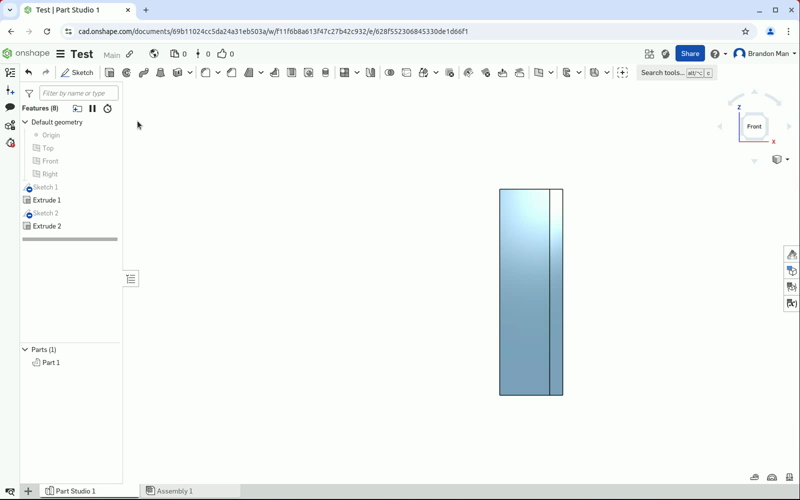
mouse_move(73, 189)
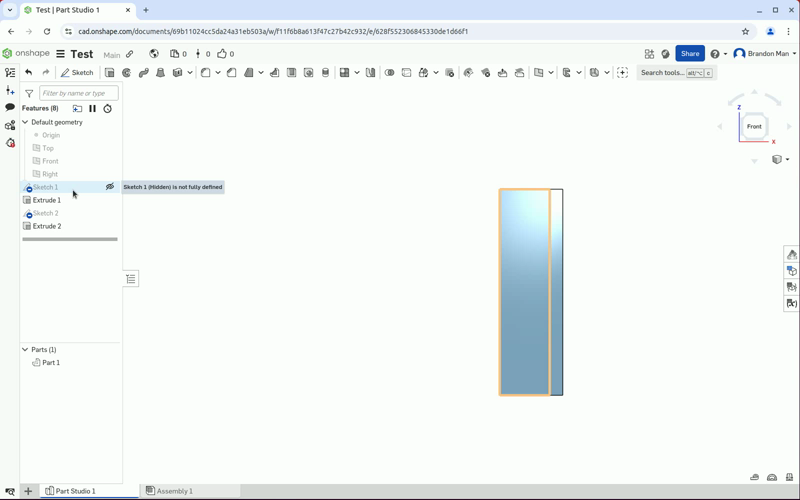
click(73, 189)
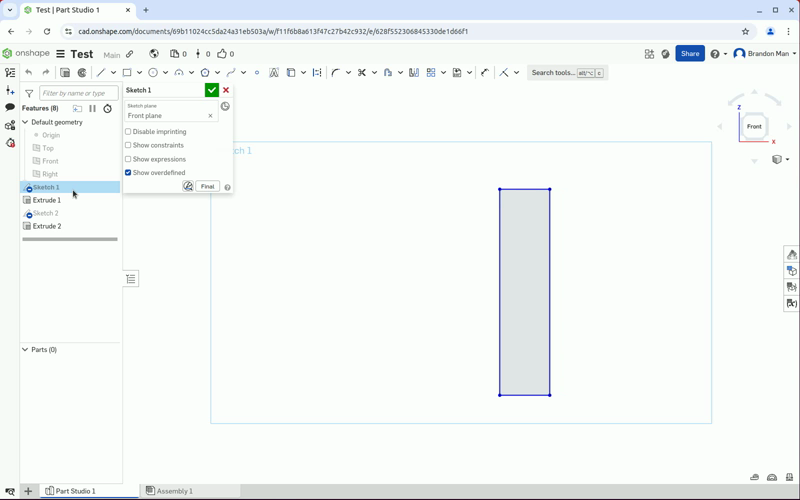
mouse_move(229, 92)
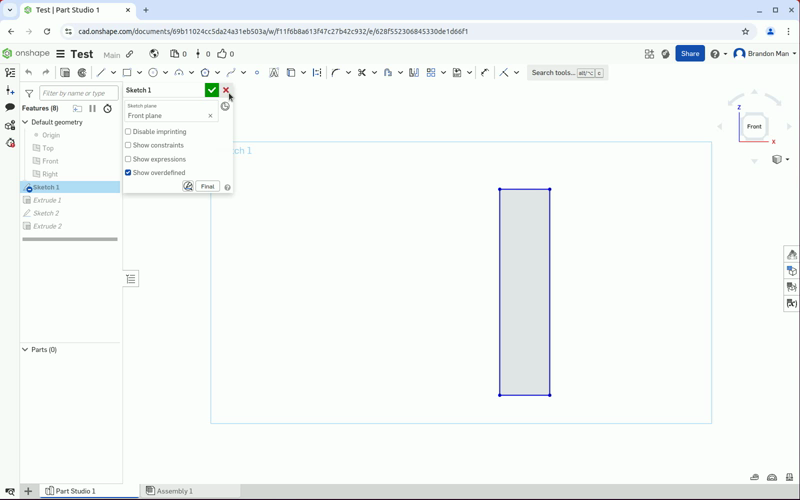
click(229, 92)
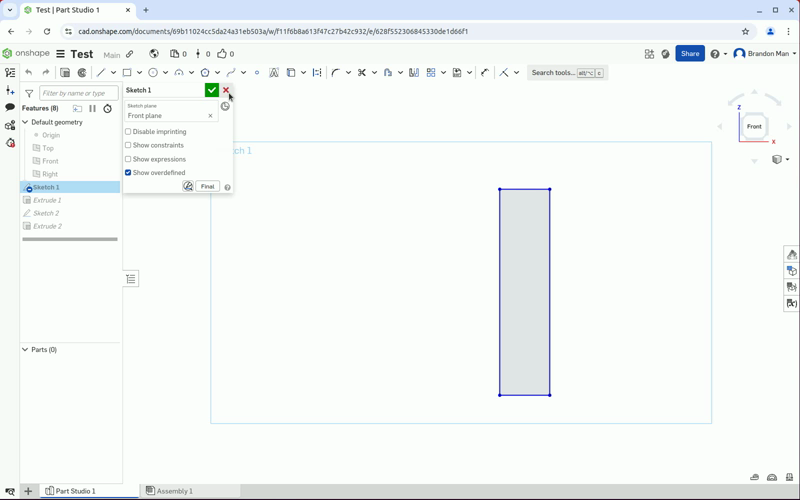
key(shift+s)
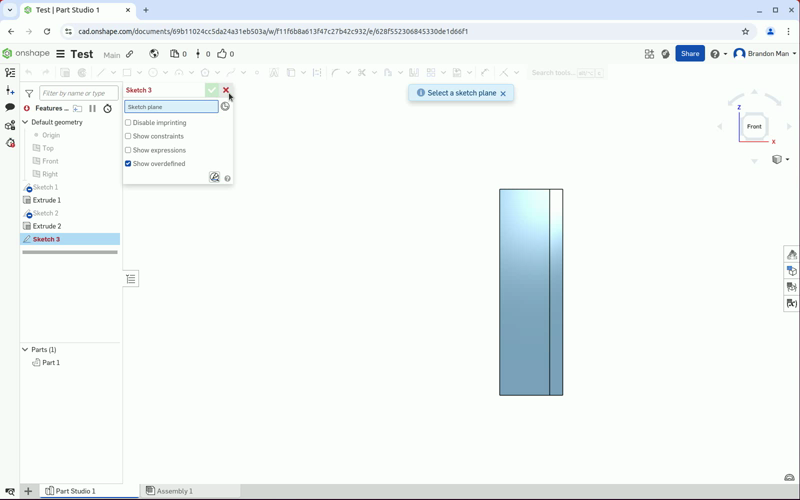
mouse_move(73, 163)
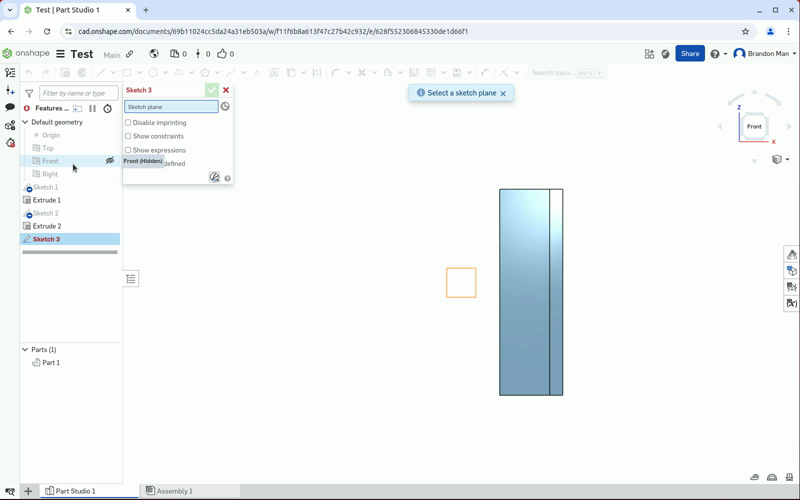
click(73, 163)
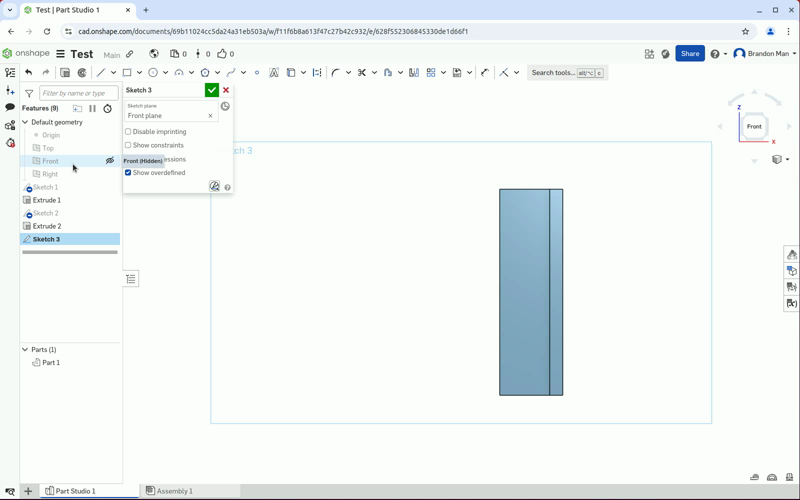
mouse_move(73, 352)
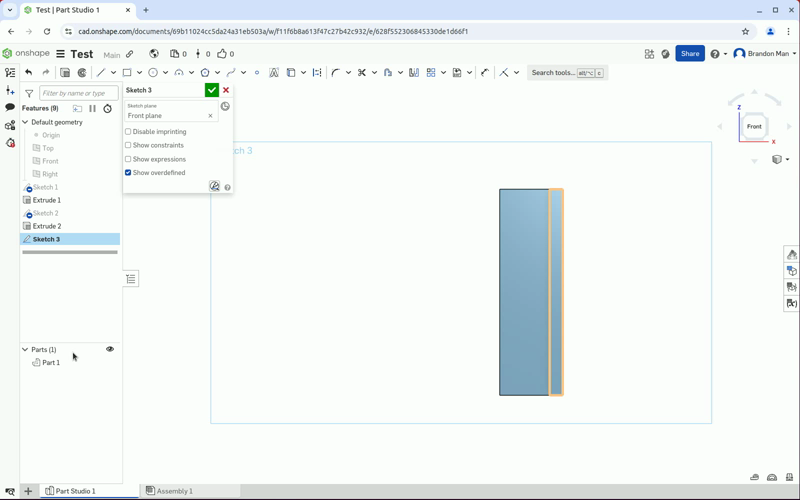
key(y)
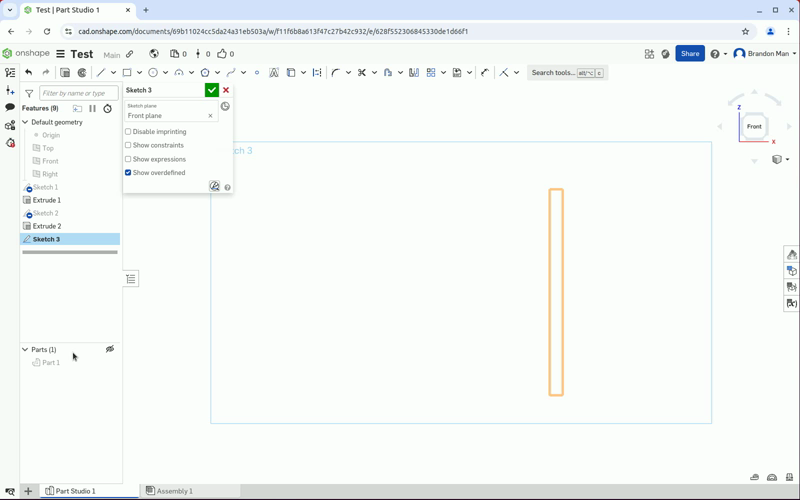
key(l)
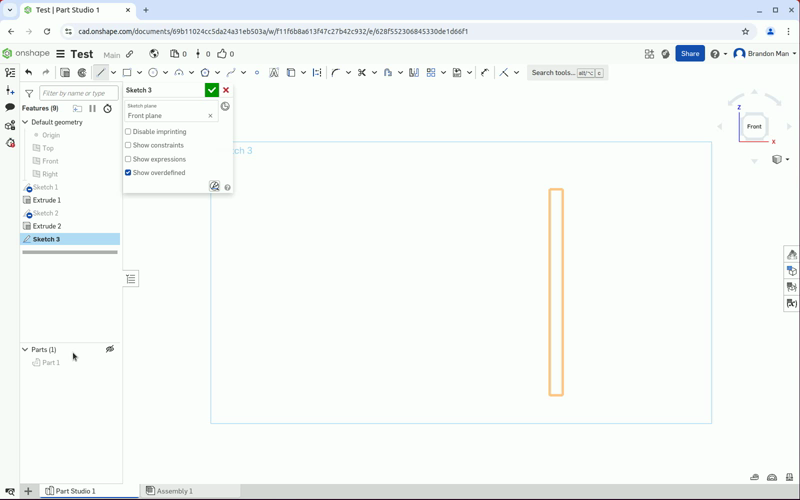
key_down(shift)
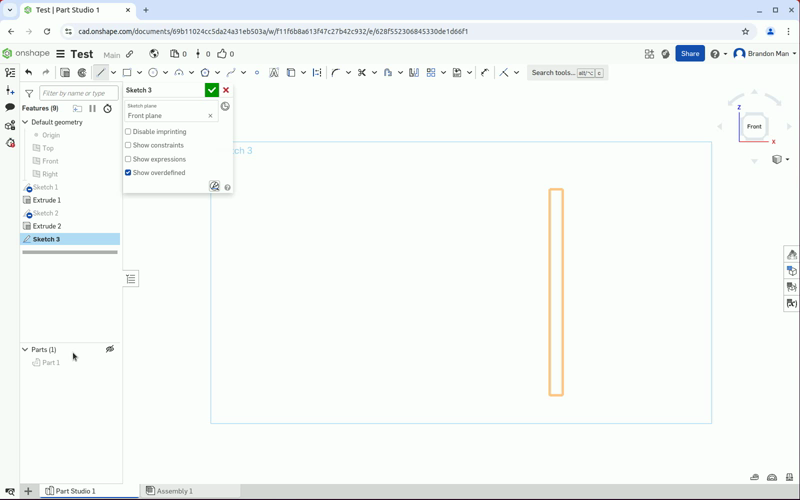
mouse_move(487, 395)
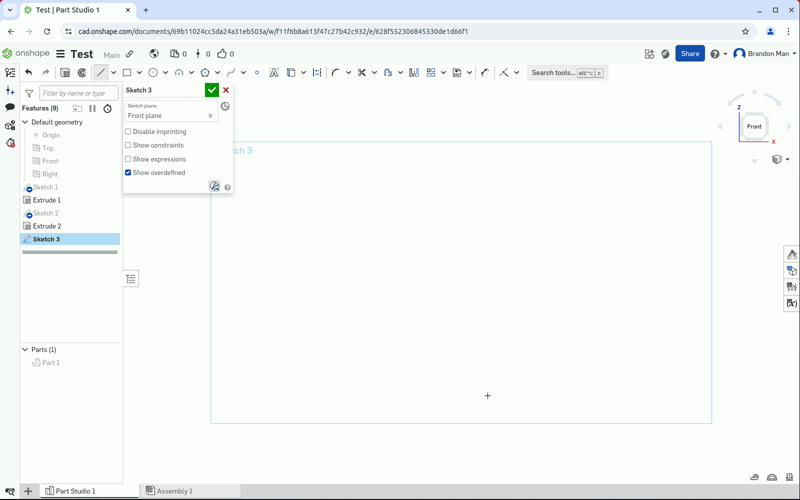
click(487, 395)
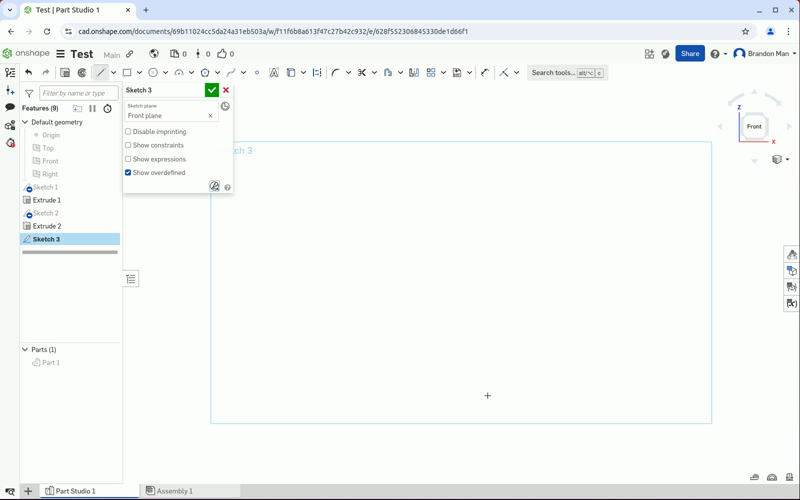
key_up(shift)
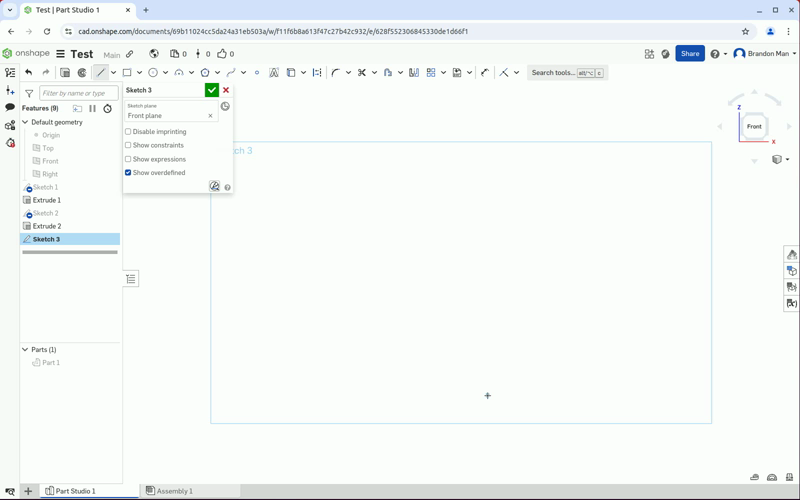
key_down(shift)
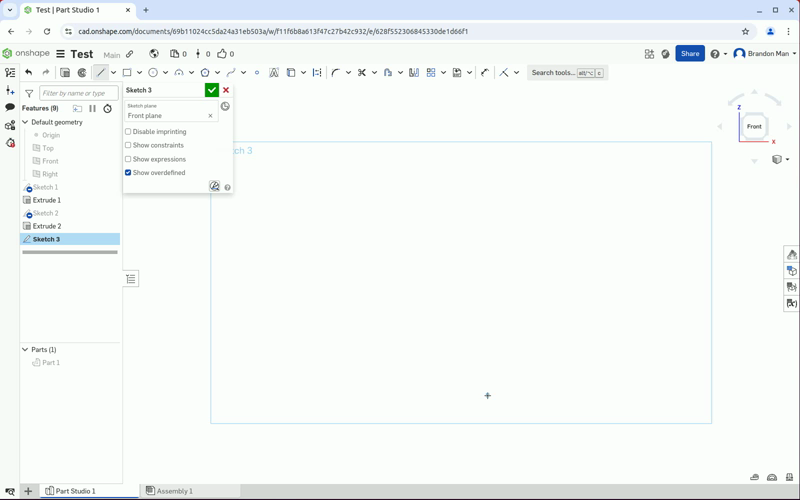
mouse_move(517, 395)
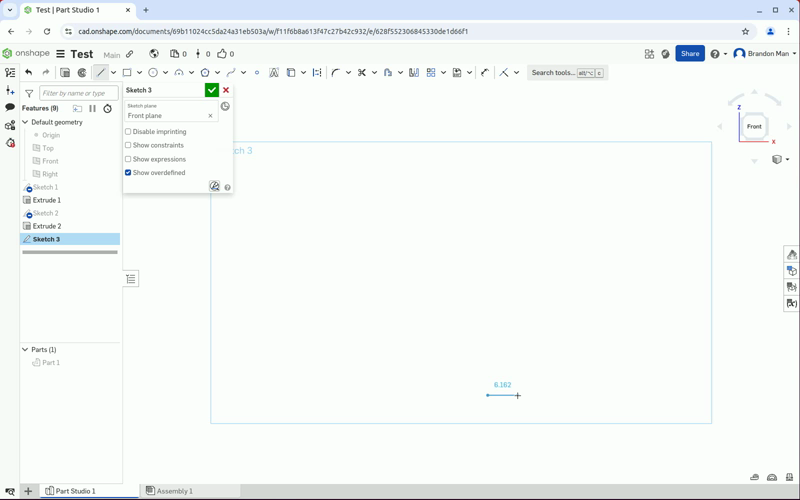
mouse_move(500, 395)
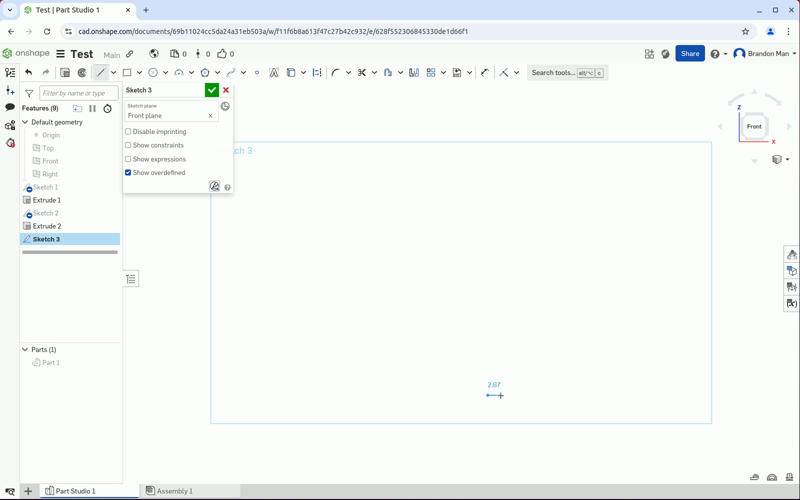
click(500, 395)
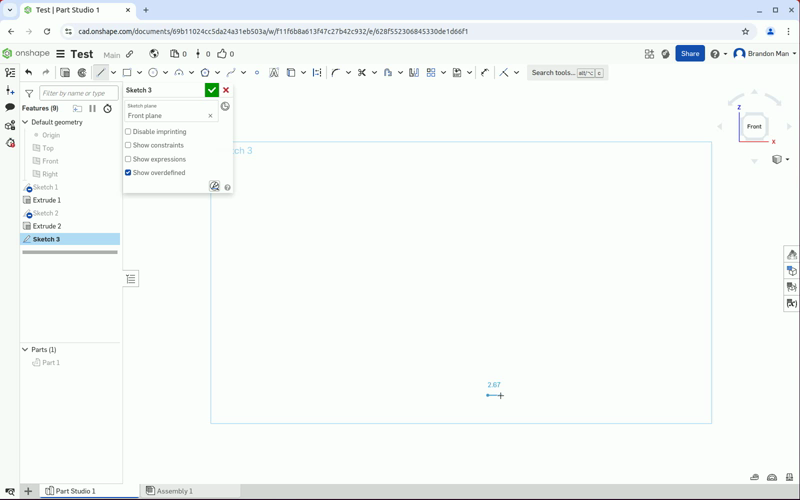
key_up(shift)
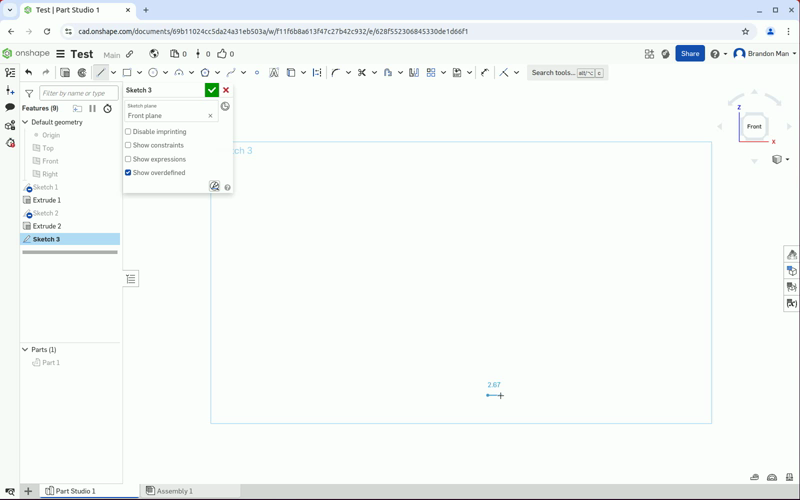
key_down(shift)
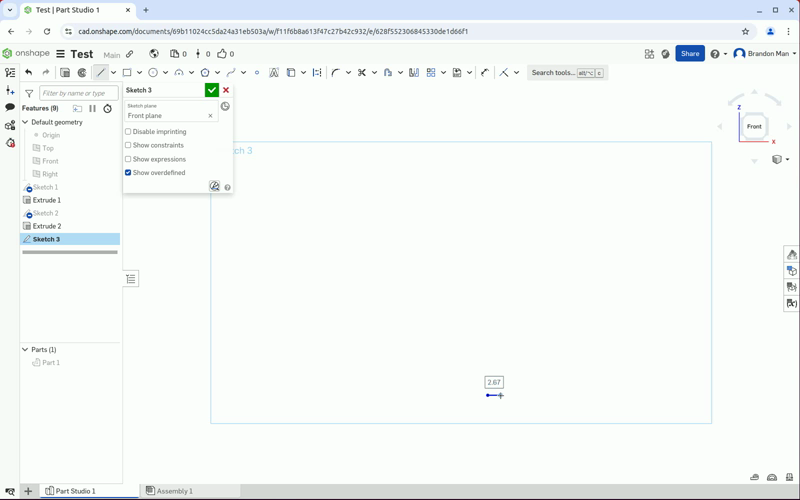
mouse_move(500, 189)
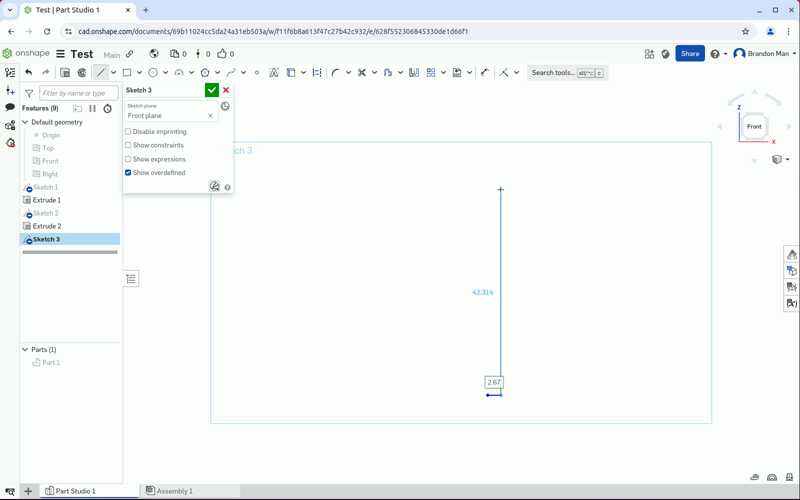
click(500, 189)
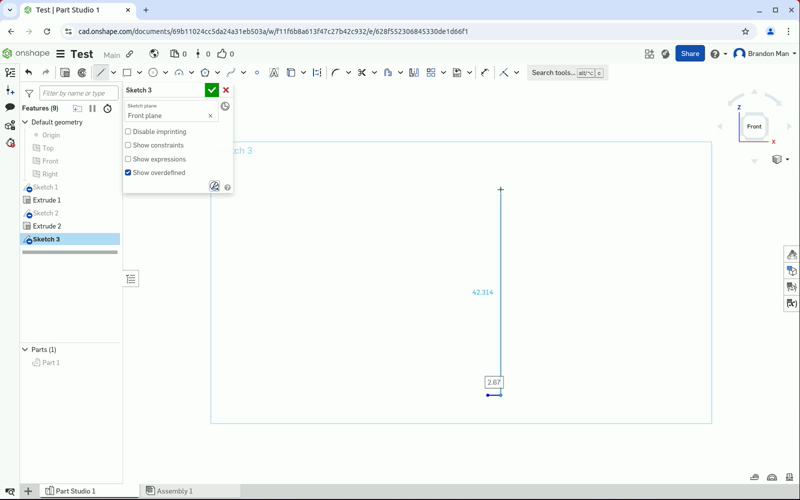
key_up(shift)
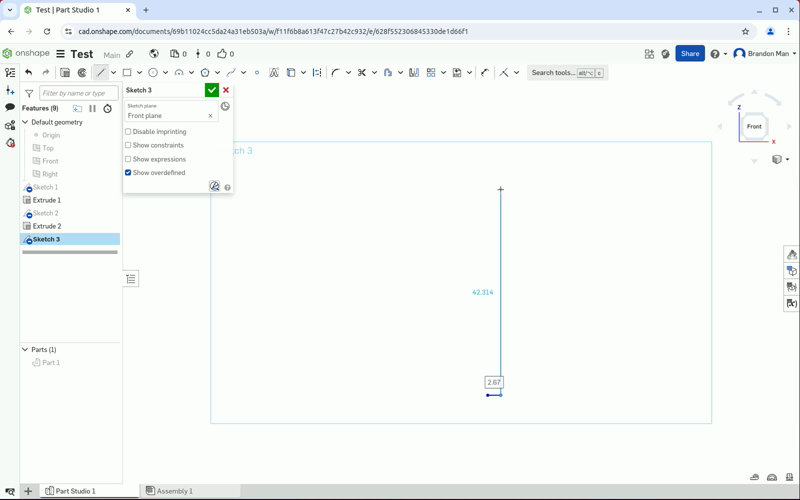
key_down(shift)
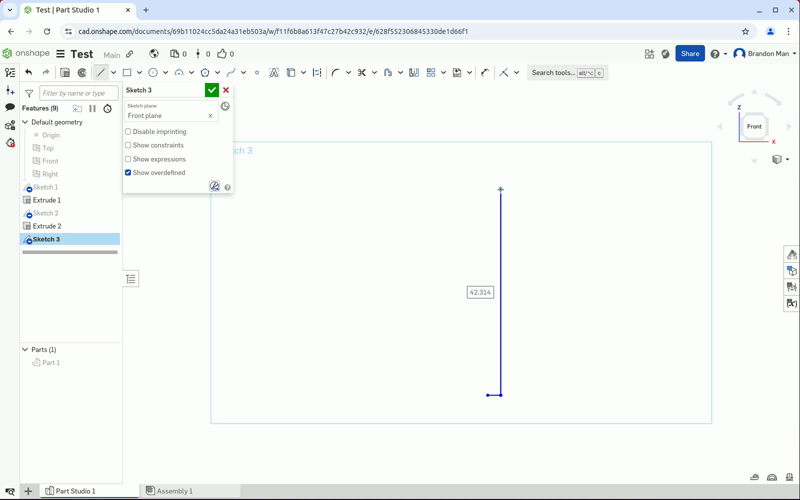
mouse_move(530, 189)
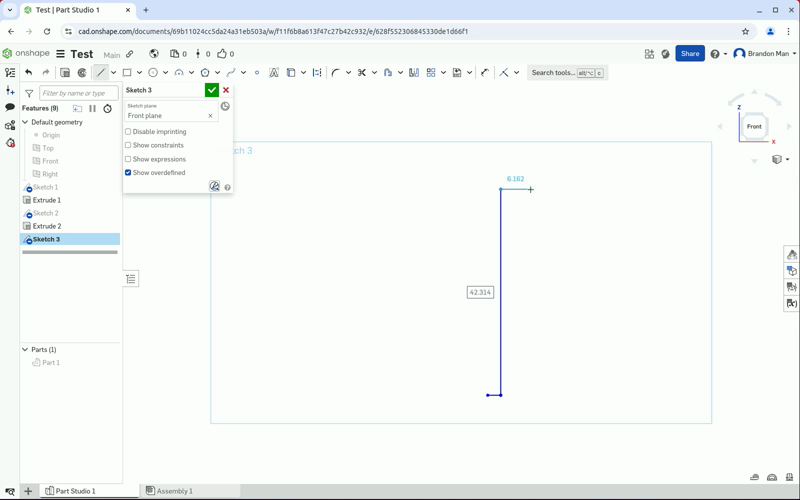
mouse_move(487, 189)
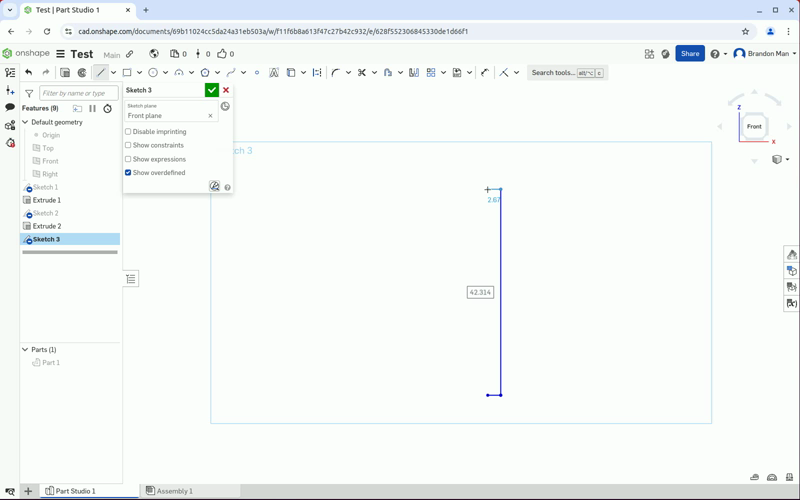
click(487, 189)
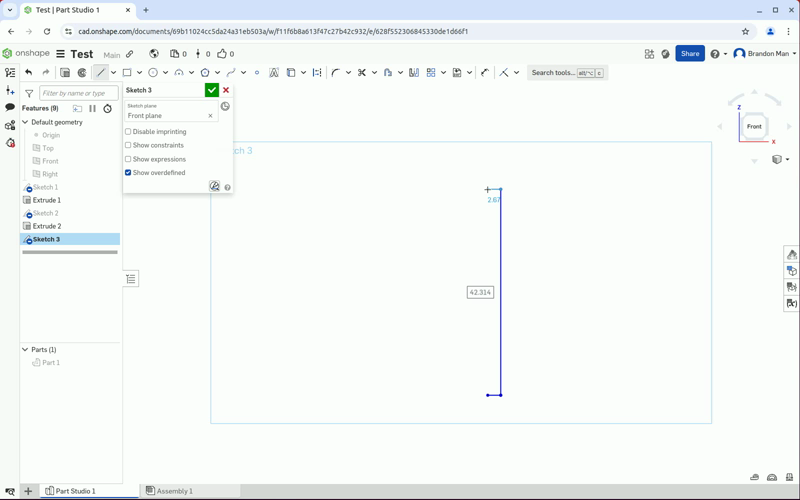
key_up(shift)
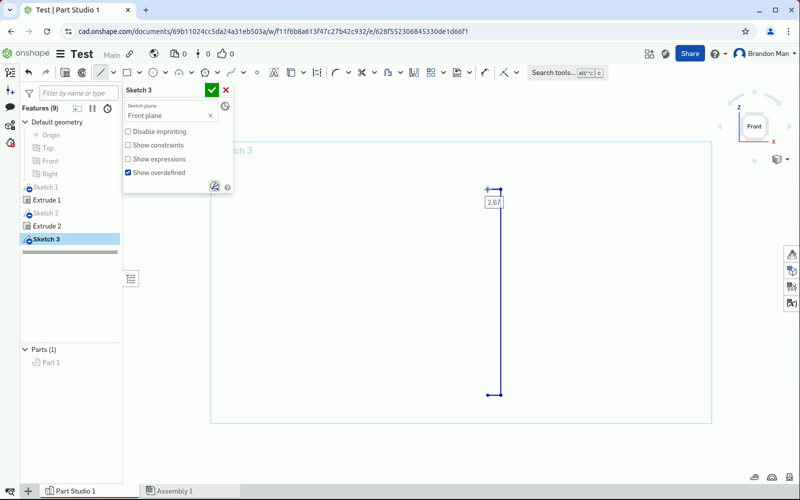
key_down(shift)
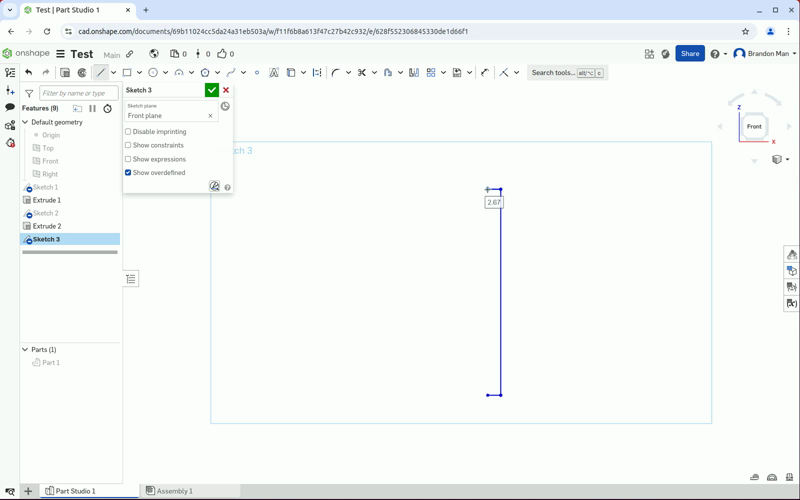
mouse_move(487, 395)
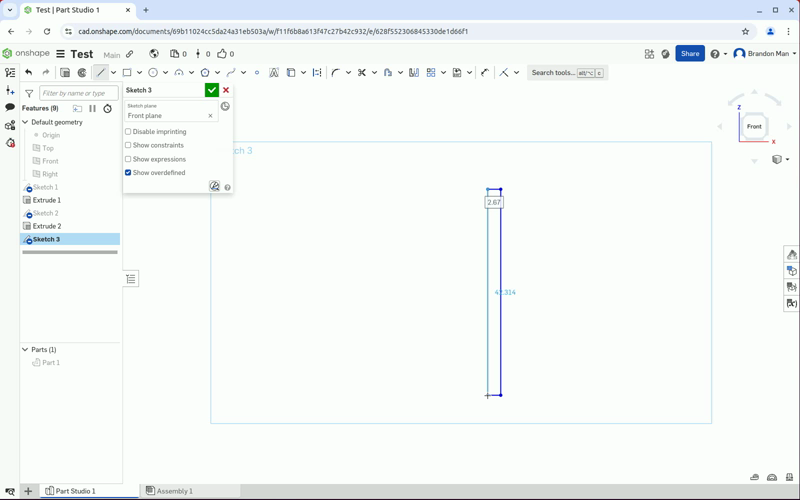
key_up(shift)
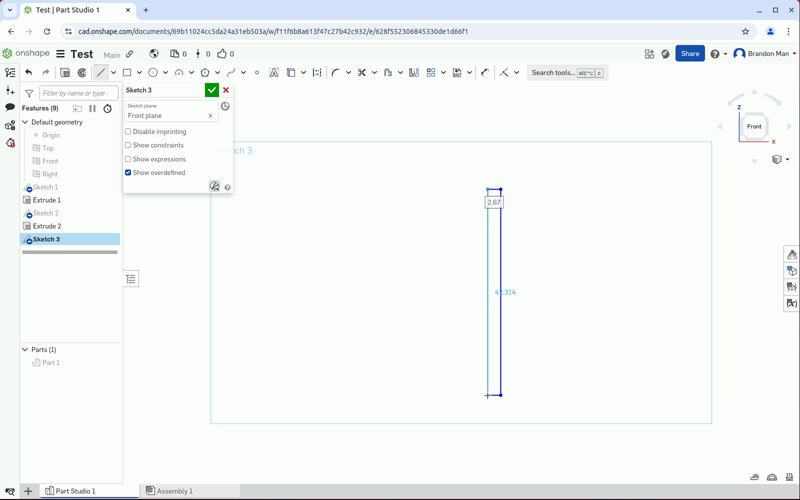
click(487, 395)
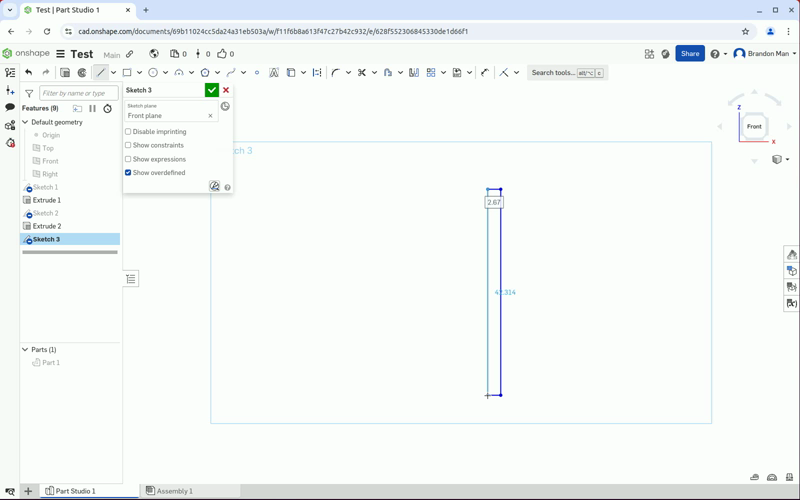
key(esc)
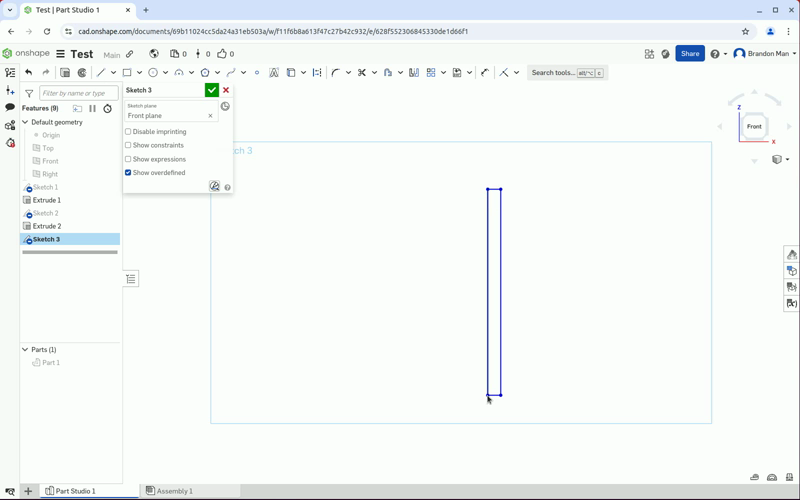
mouse_move(494, 281)
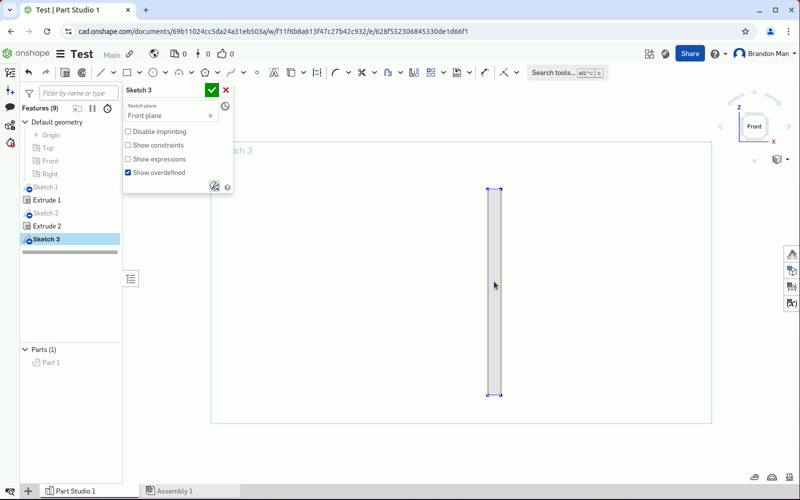
click(494, 281)
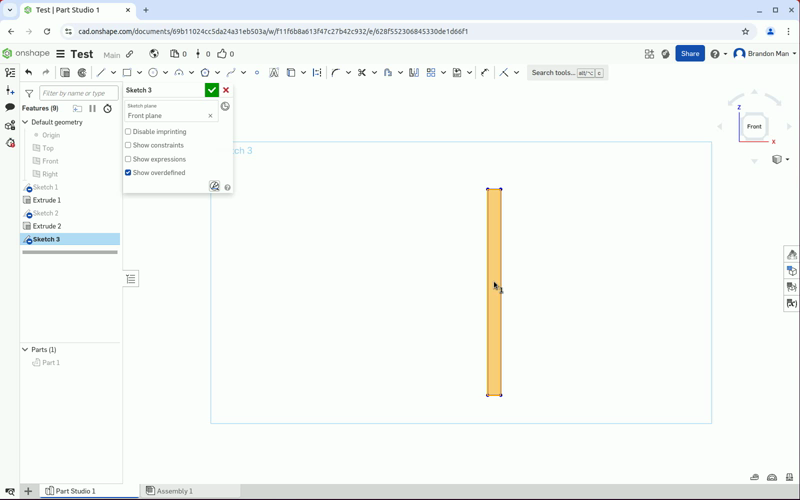
mouse_move(73, 352)
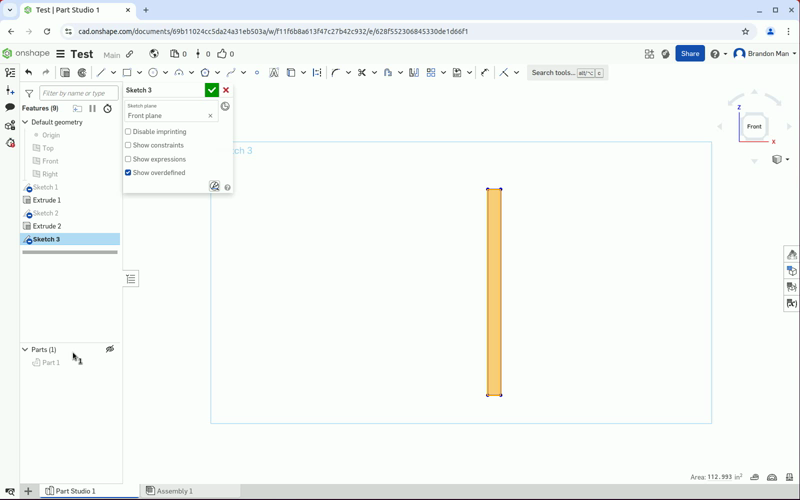
key(shift+y)
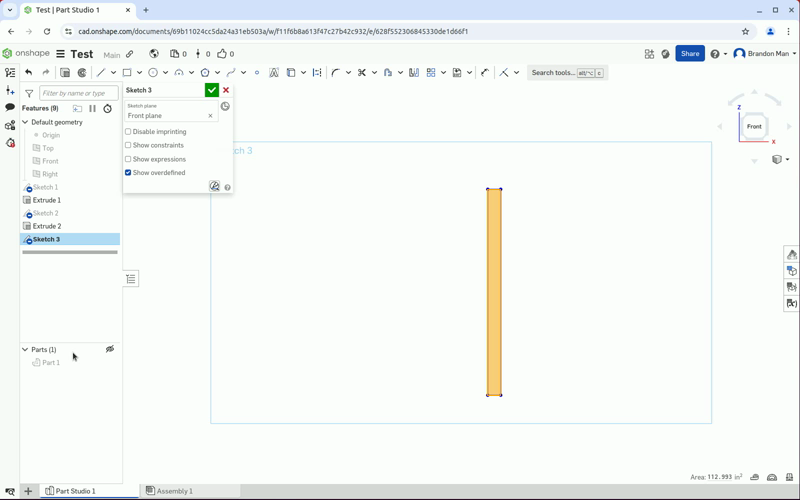
key(shift+e)
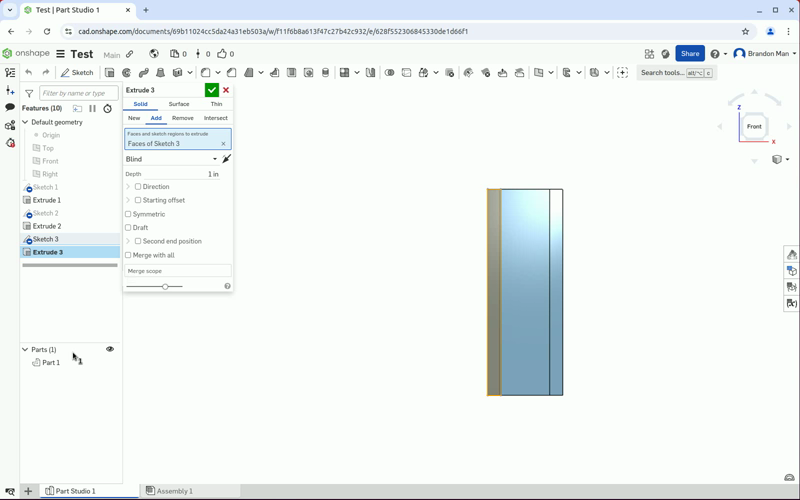
mouse_move(143, 106)
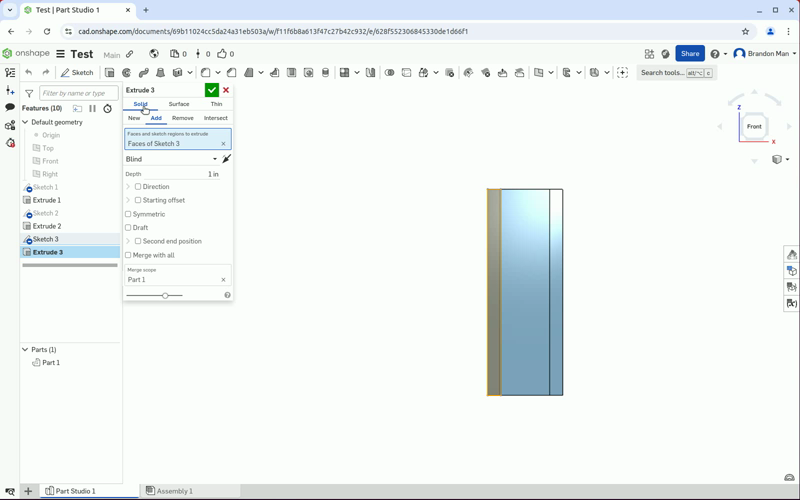
click(143, 106)
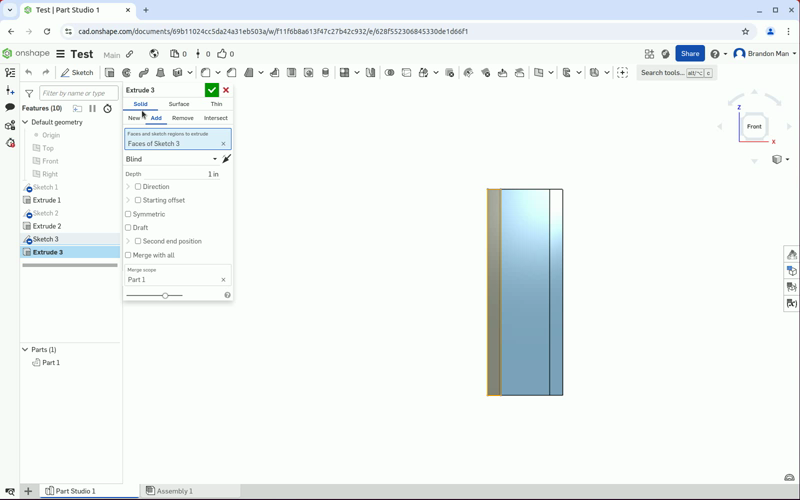
mouse_move(137, 120)
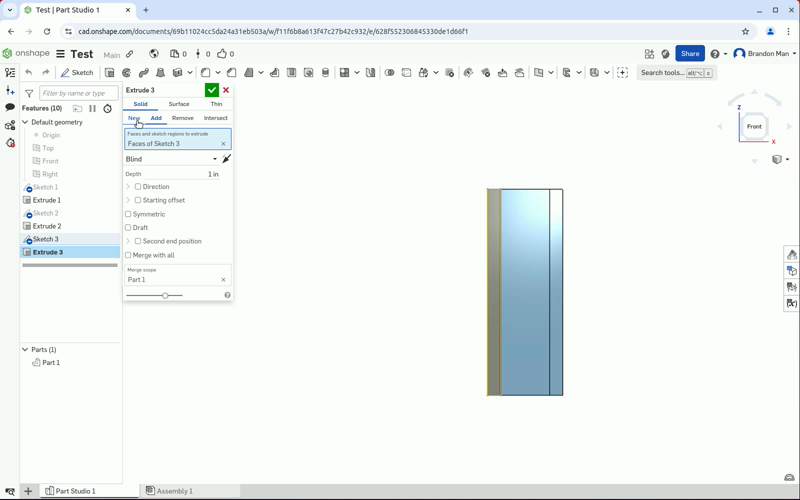
click(137, 120)
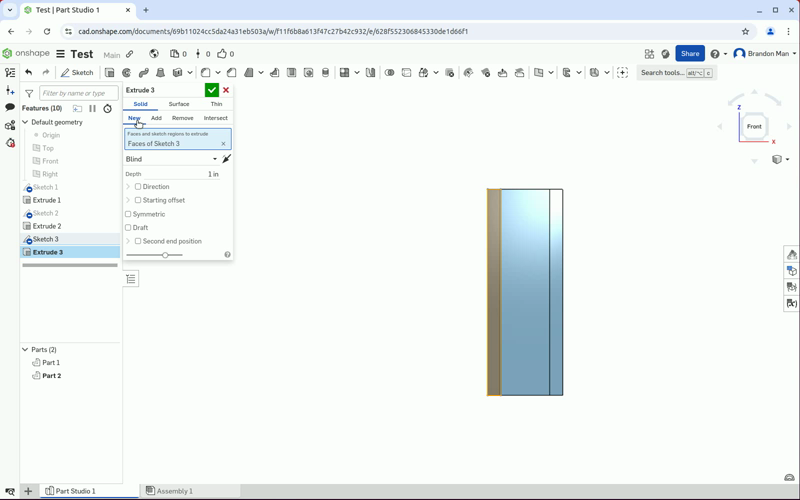
key(tab, 4)
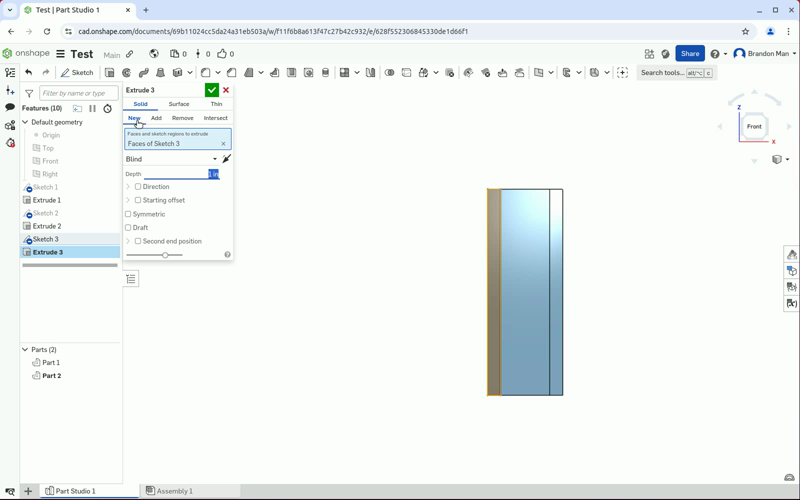
text(8.425)
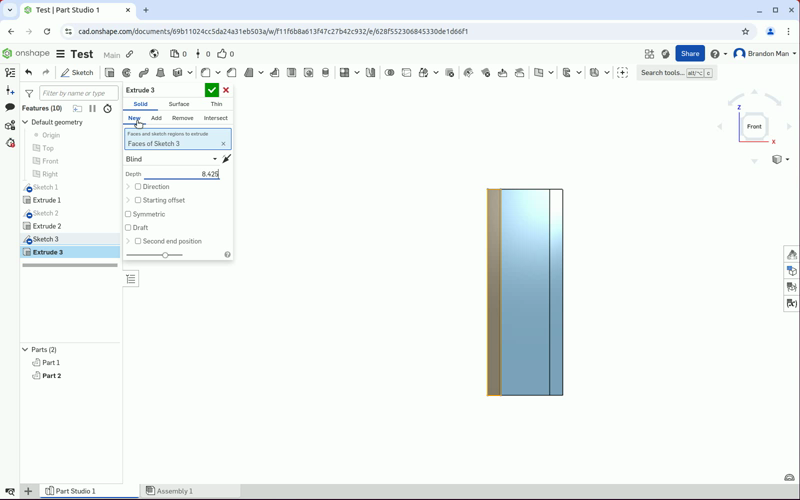
key(tab, 3)
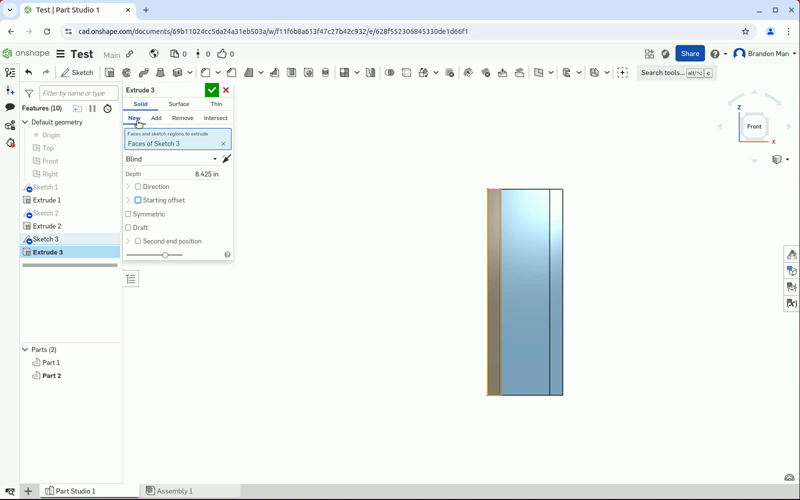
key(tab, 2)
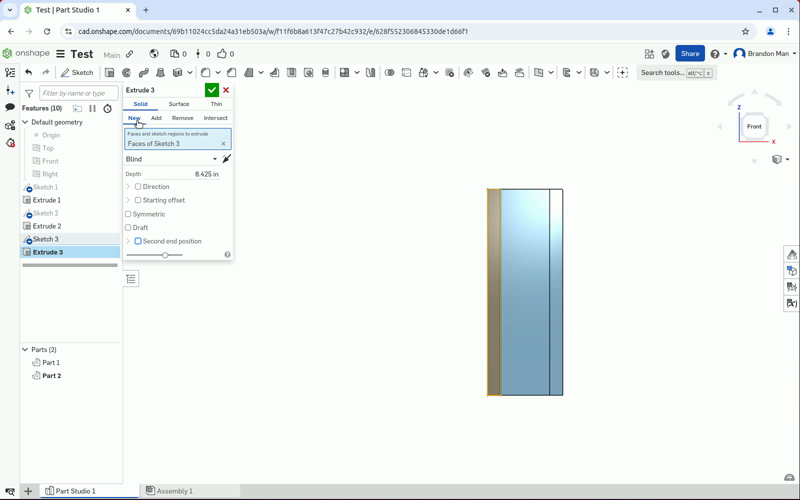
key(space)
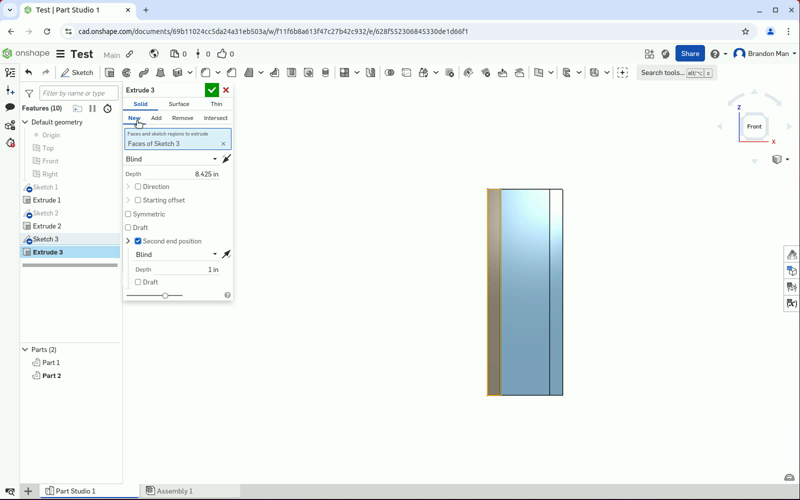
key(tab, 3)
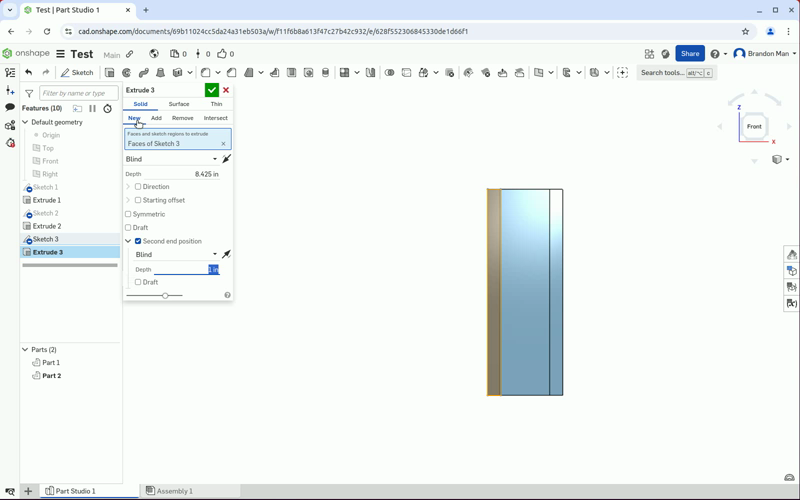
text(2.648)
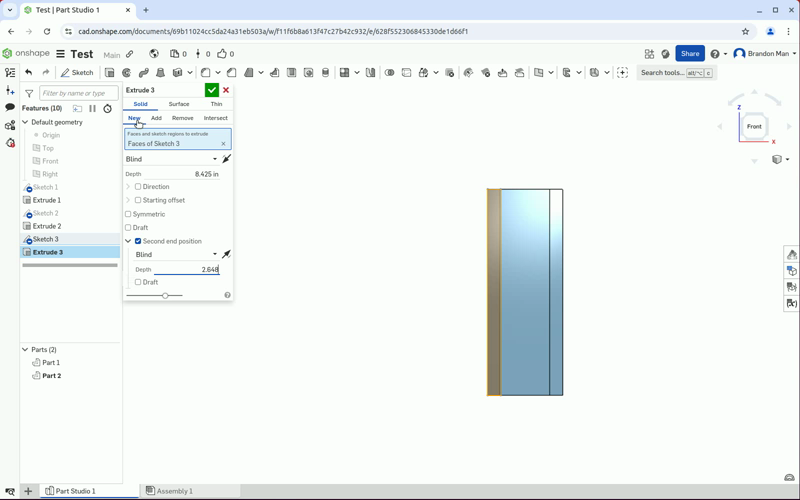
key(enter)
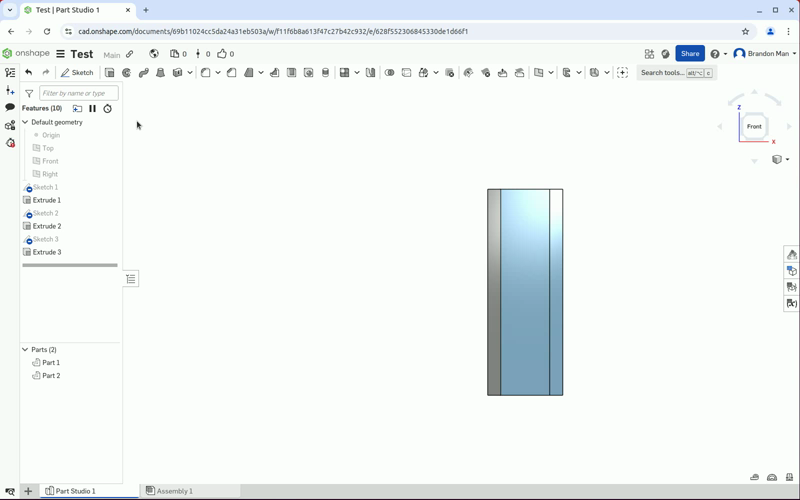
key(shift+h)
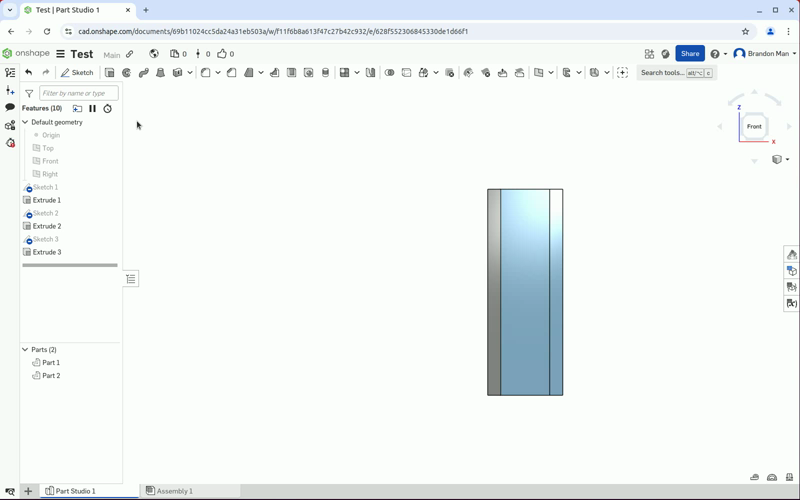
key(shift+h)
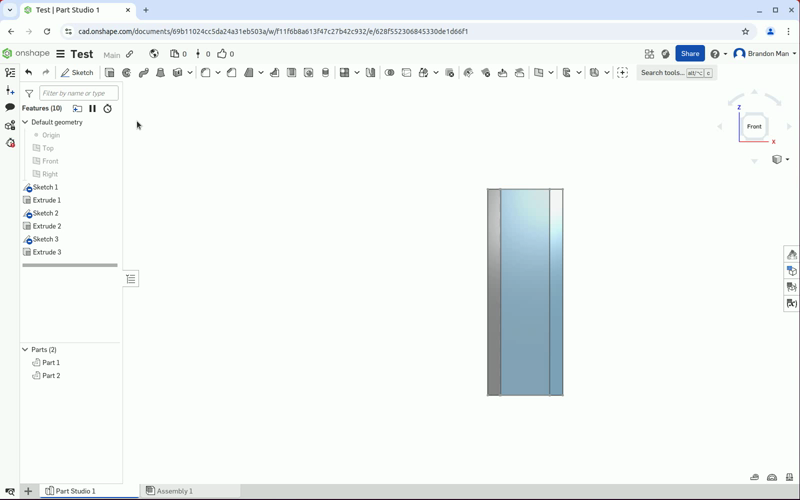
key(shift+7)
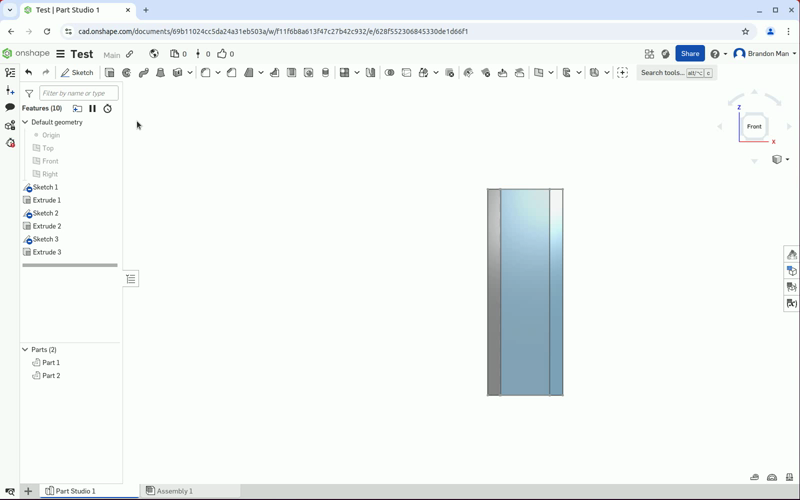
key(left, 2)
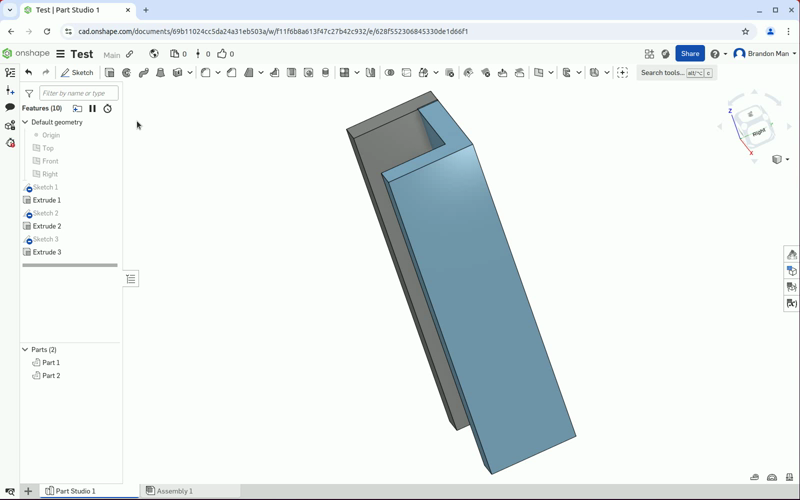
key(down, 2)
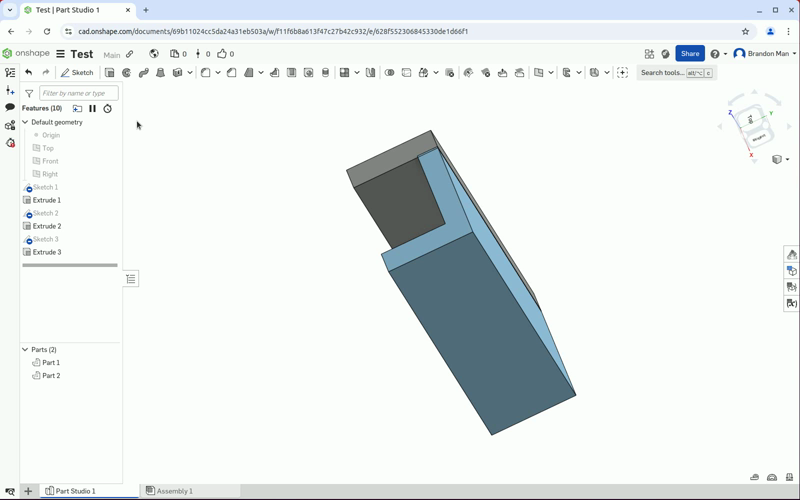
key(up, 2)
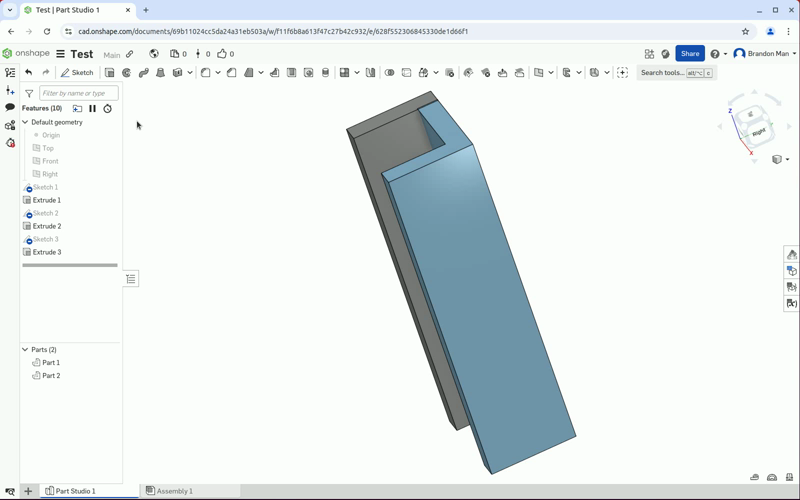
key(right, 2)
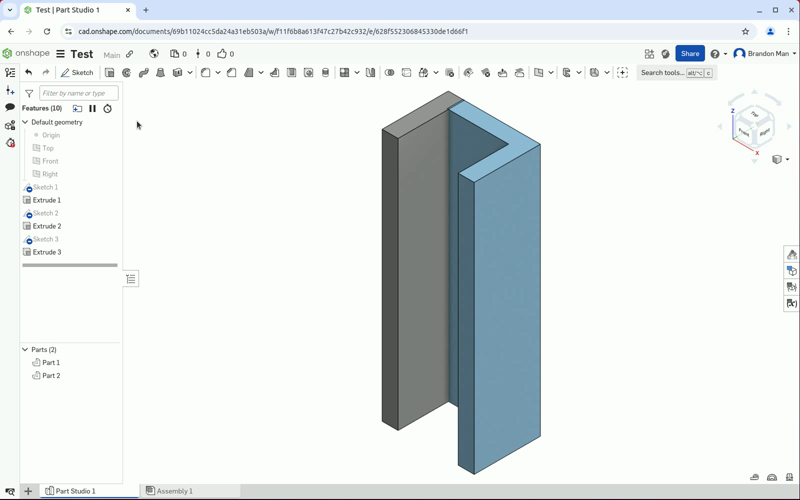
mouse_move(73, 189)
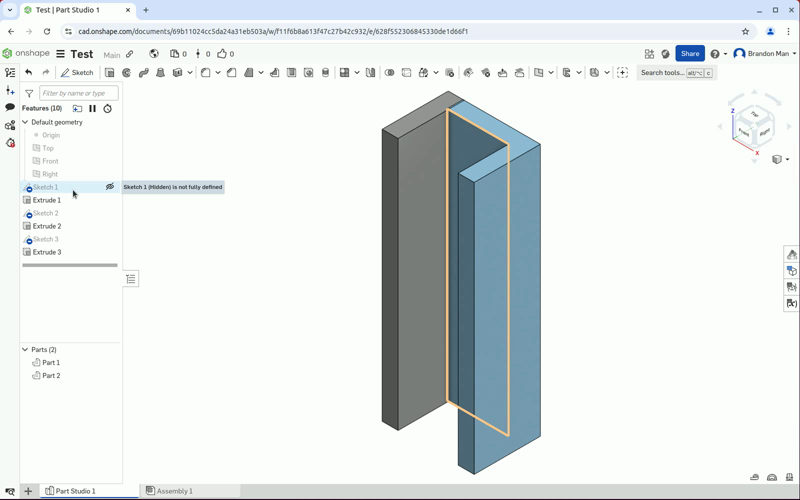
click(73, 189)